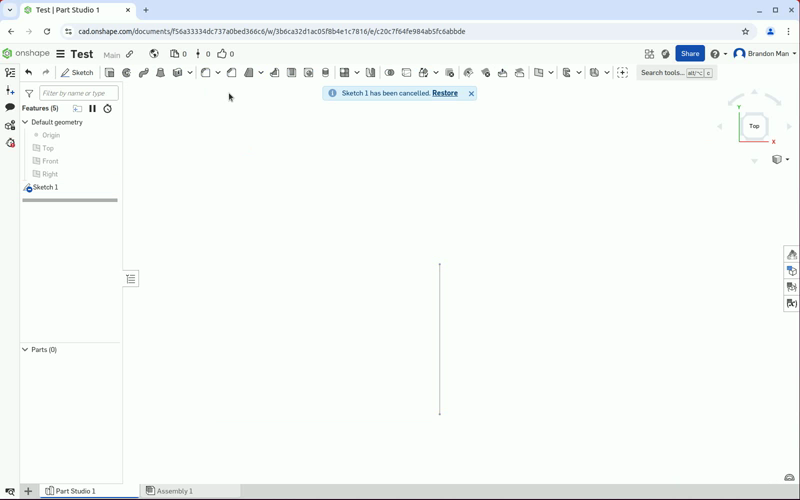
key(shift+h)
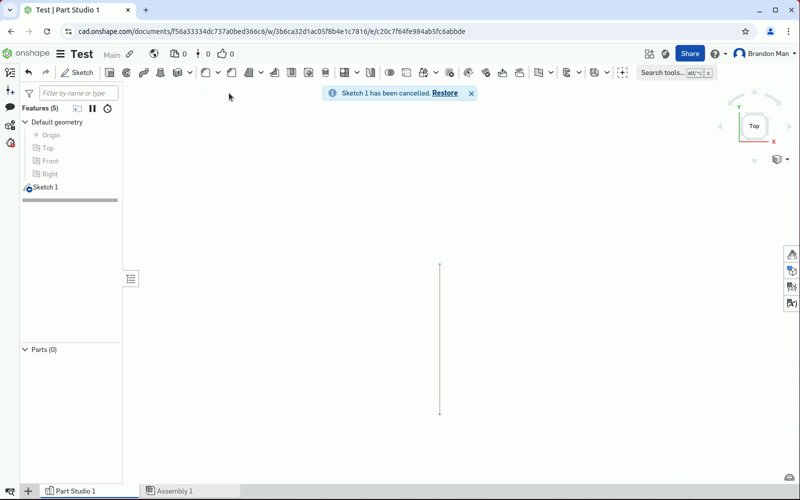
key(shift+s)
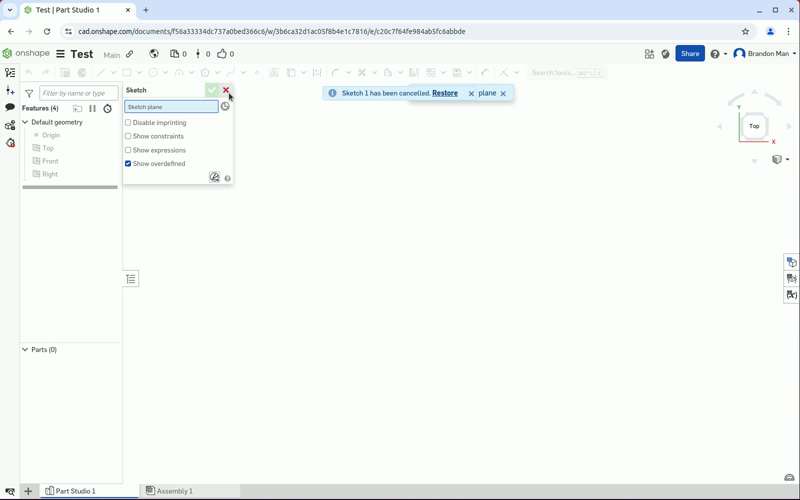
mouse_move(73, 150)
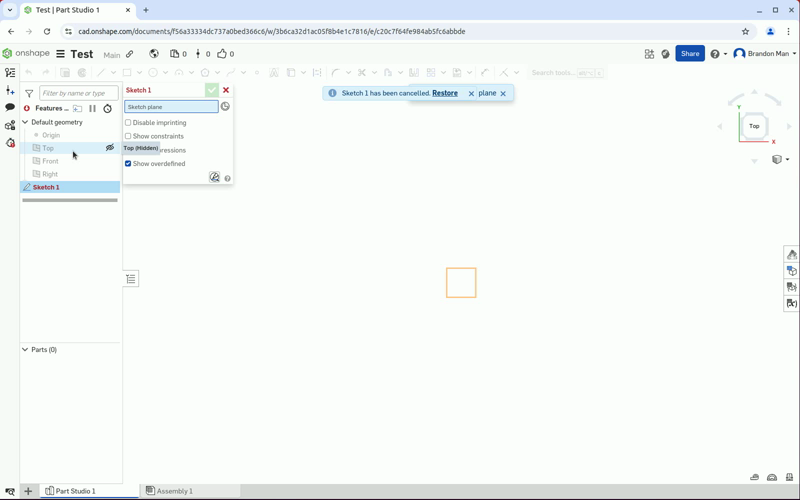
click(73, 150)
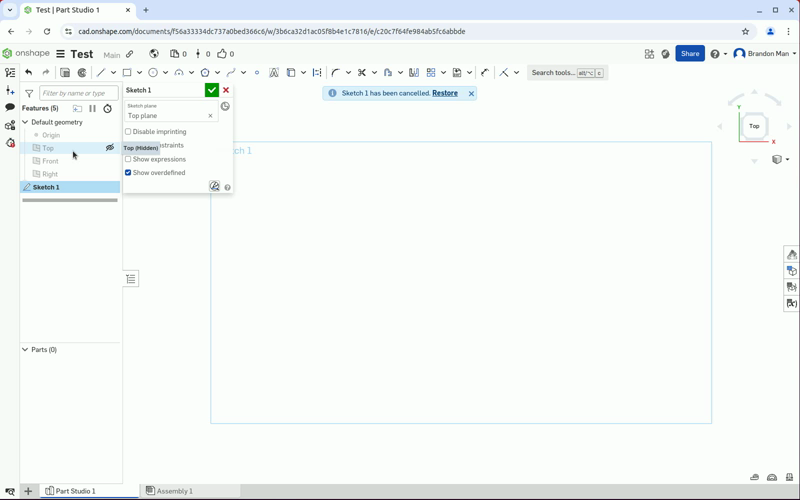
mouse_move(73, 352)
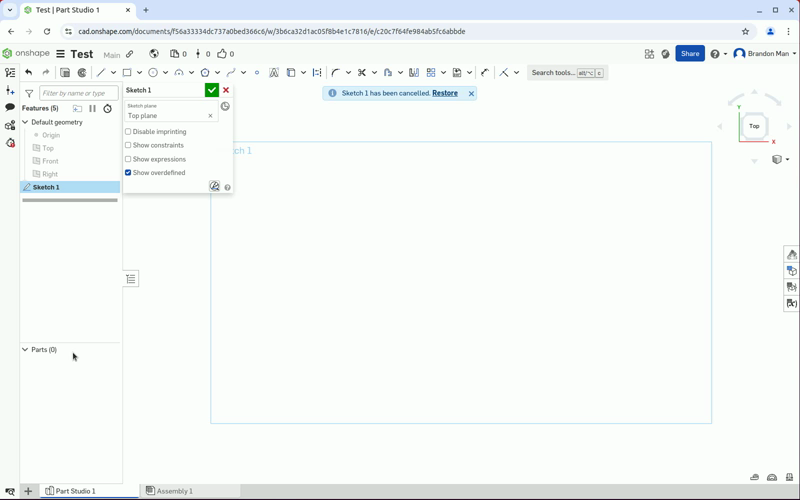
key(y)
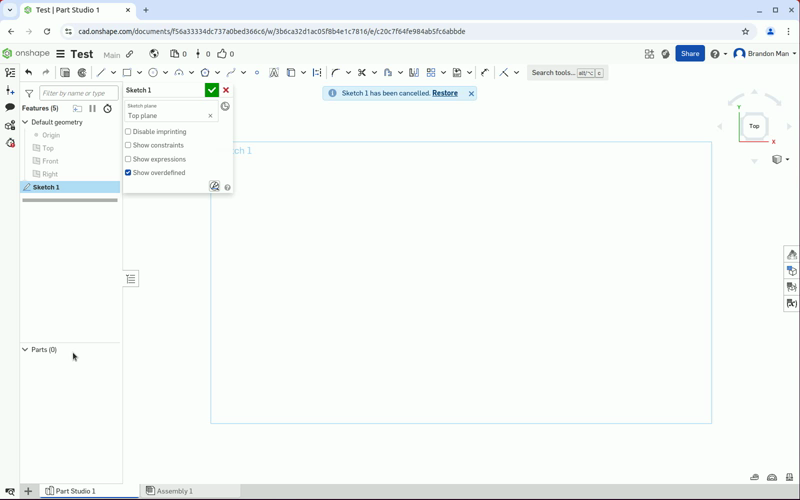
key(c)
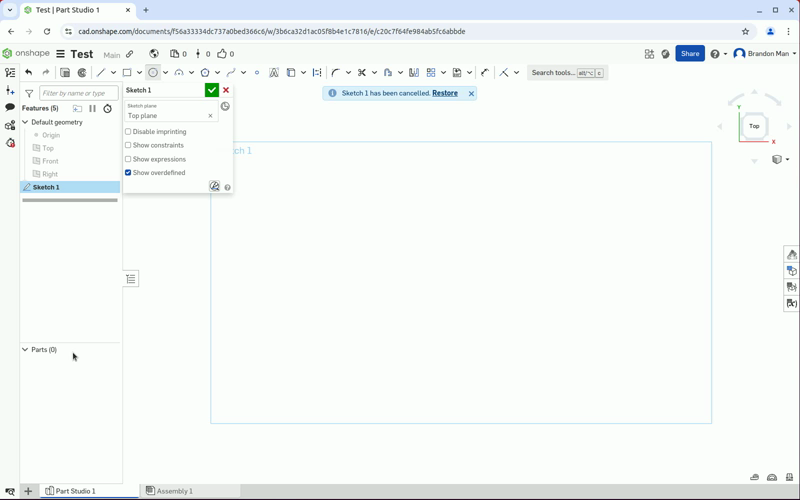
key_down(shift)
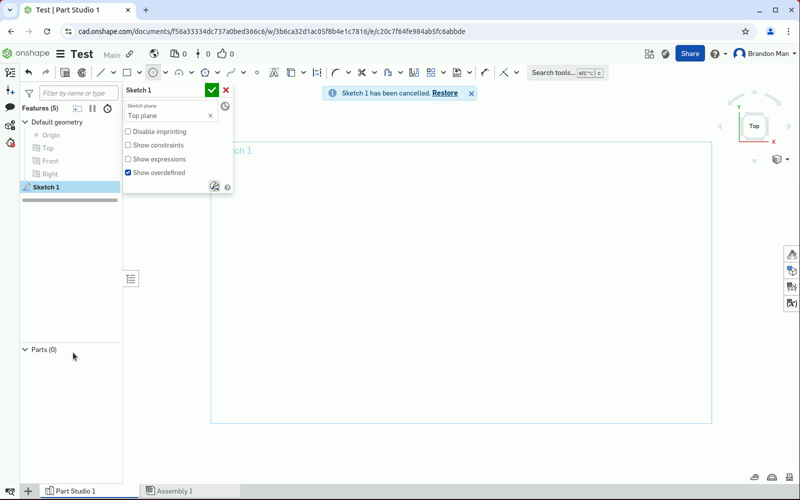
mouse_move(461, 282)
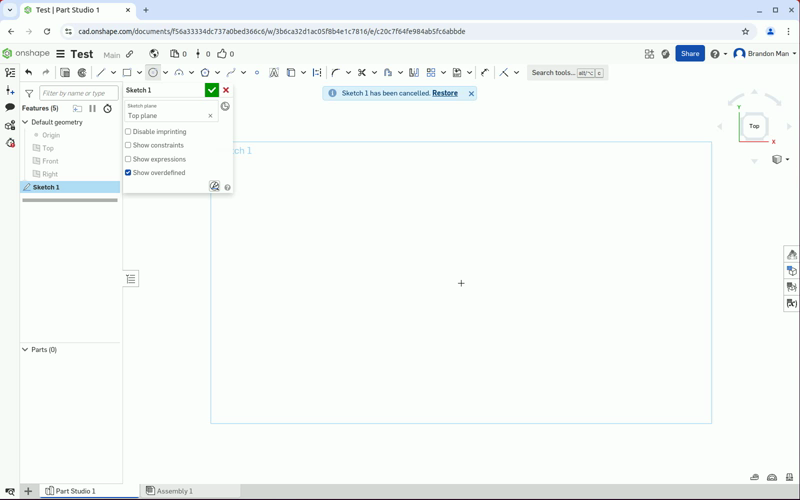
click(461, 282)
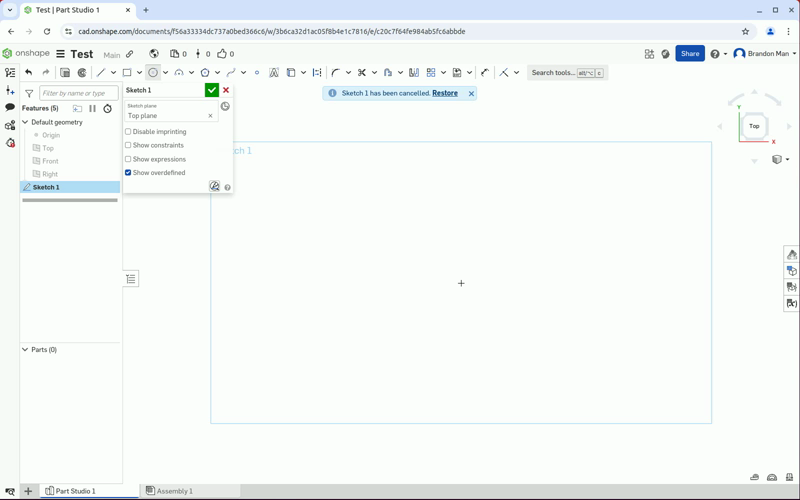
key_up(shift)
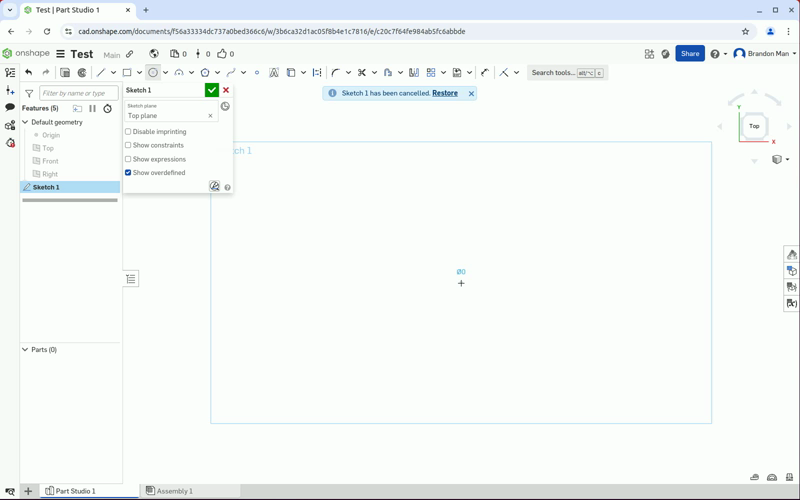
mouse_move(494, 282)
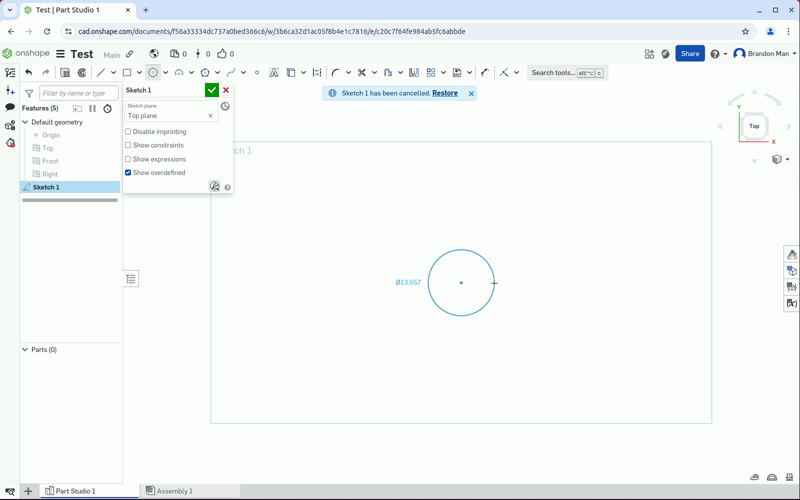
click(494, 282)
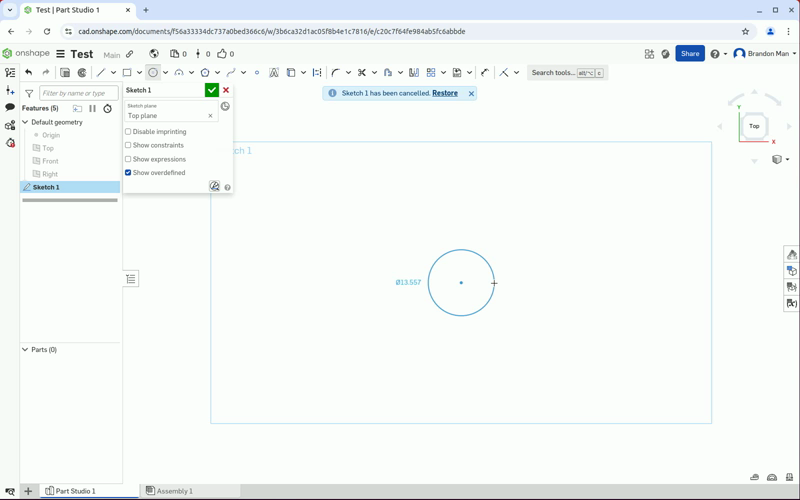
key(esc)
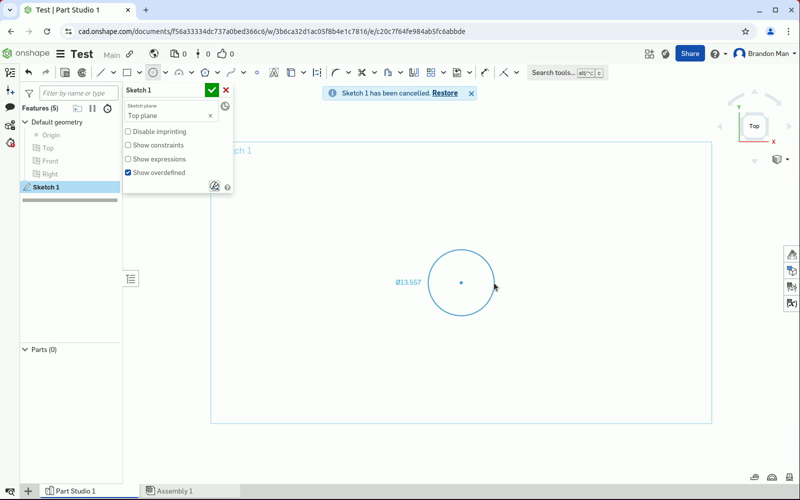
key(c)
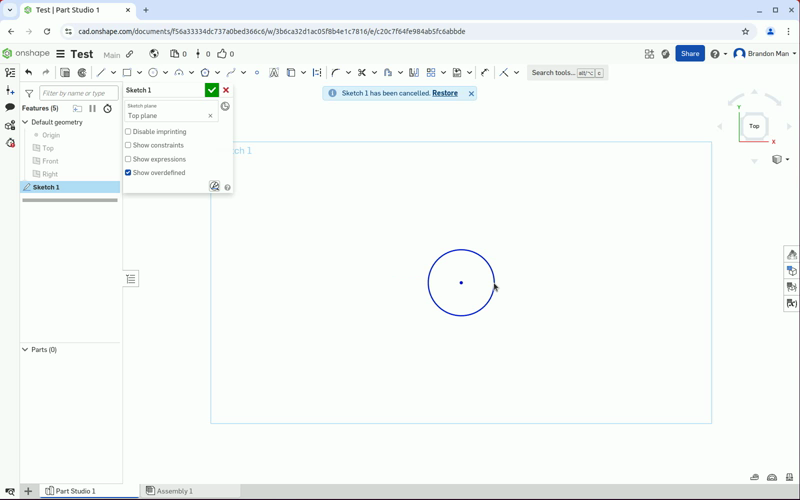
key_down(shift)
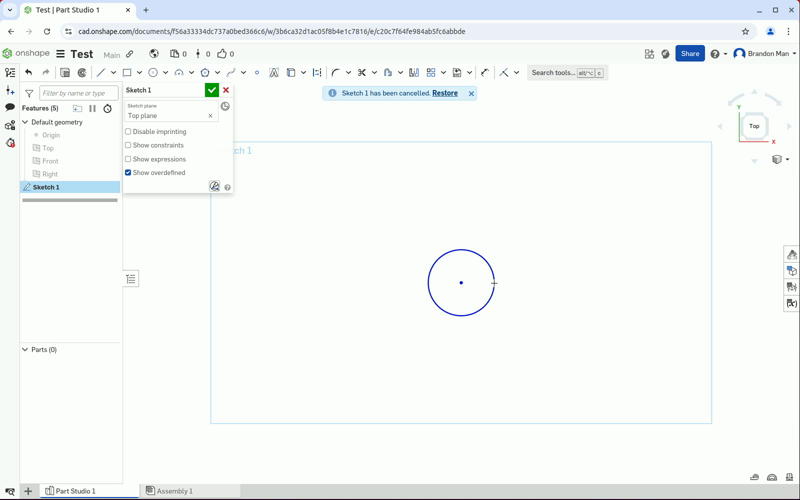
mouse_move(461, 282)
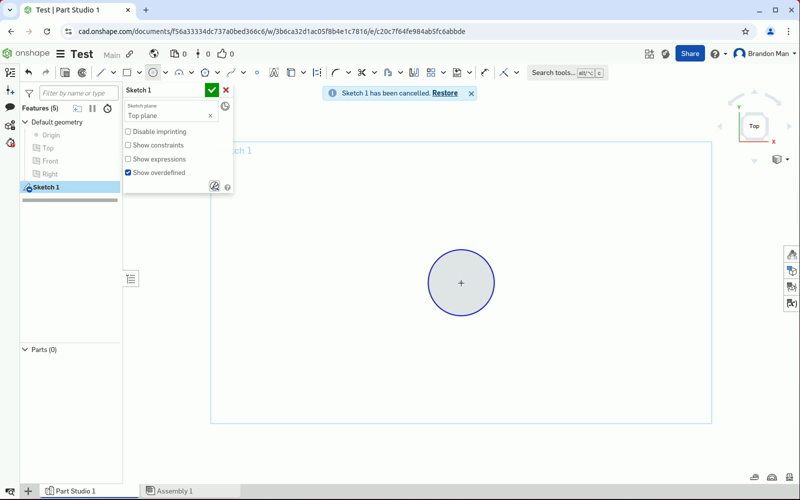
click(461, 282)
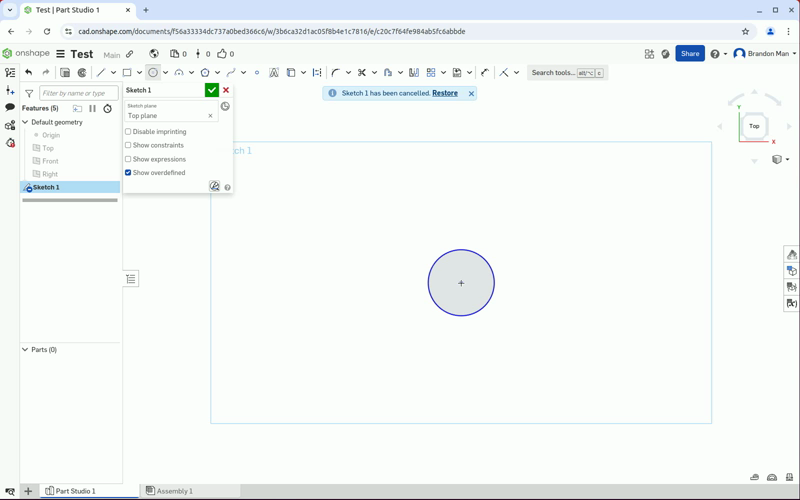
key_up(shift)
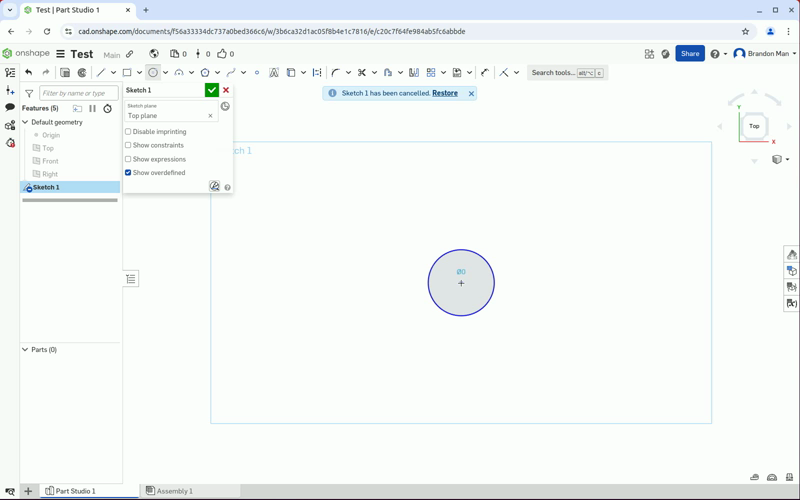
mouse_move(485, 282)
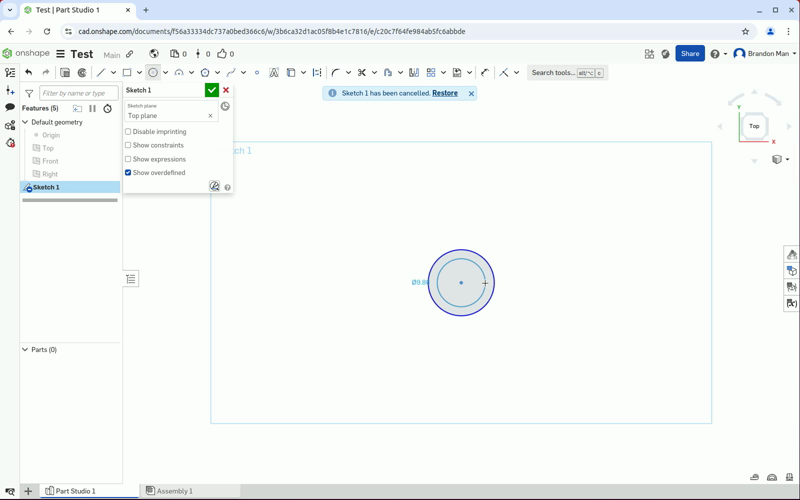
click(485, 282)
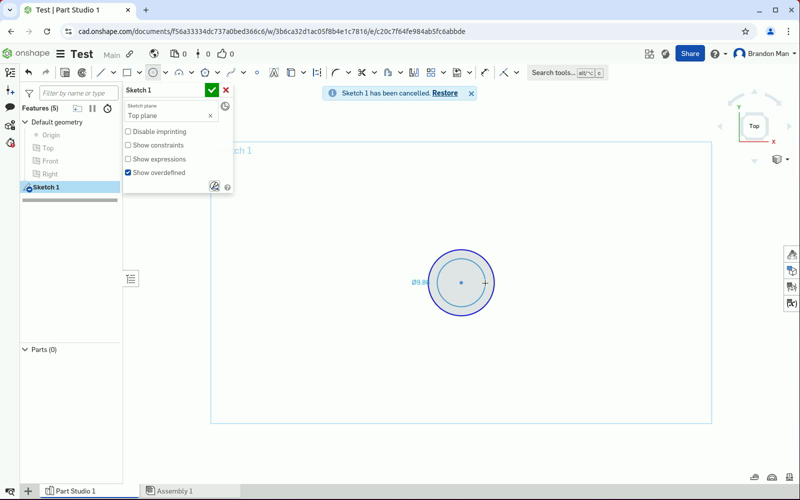
key(esc)
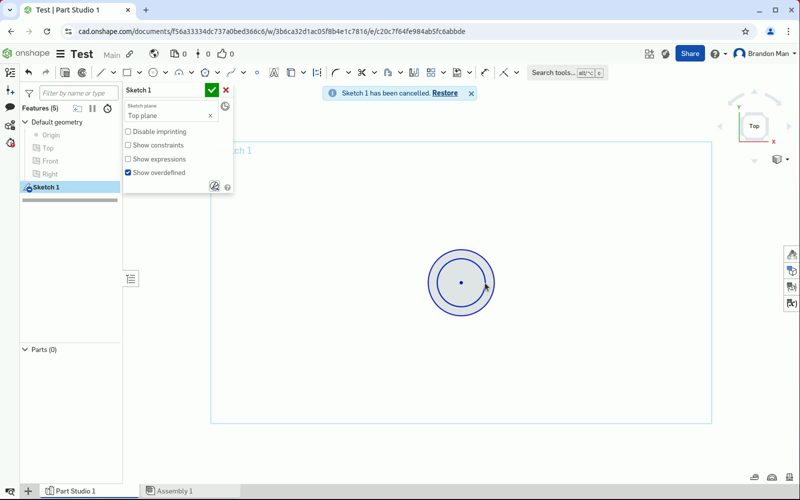
mouse_move(453, 311)
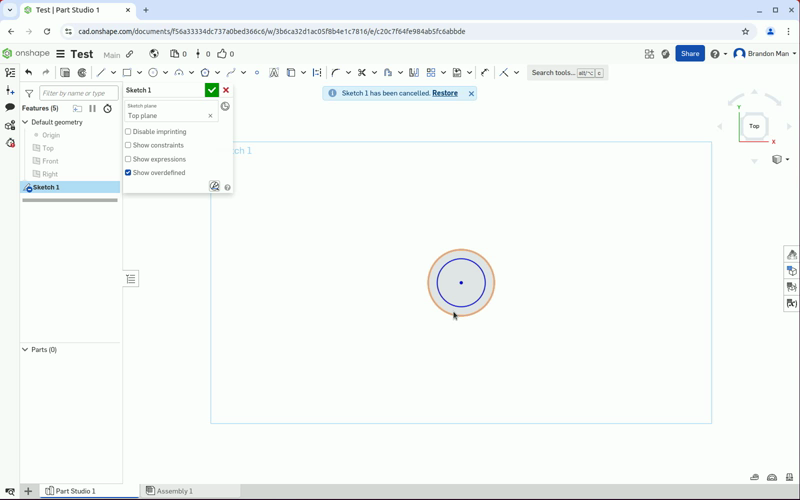
scroll(6)
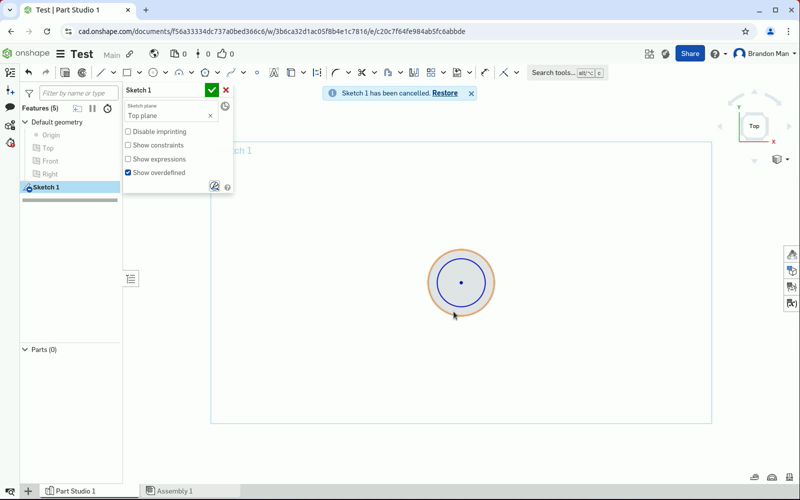
scroll(6)
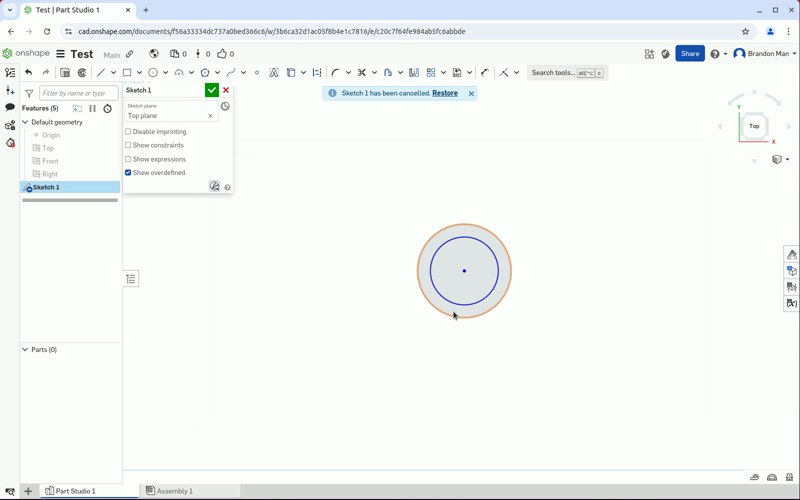
scroll(6)
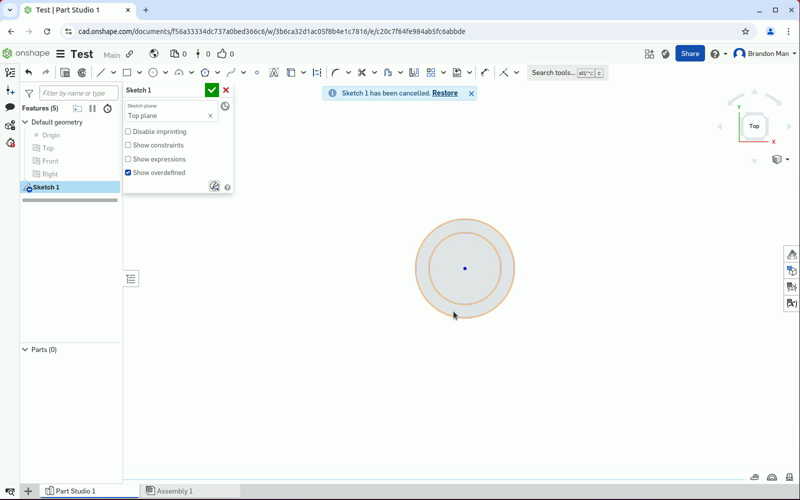
scroll(6)
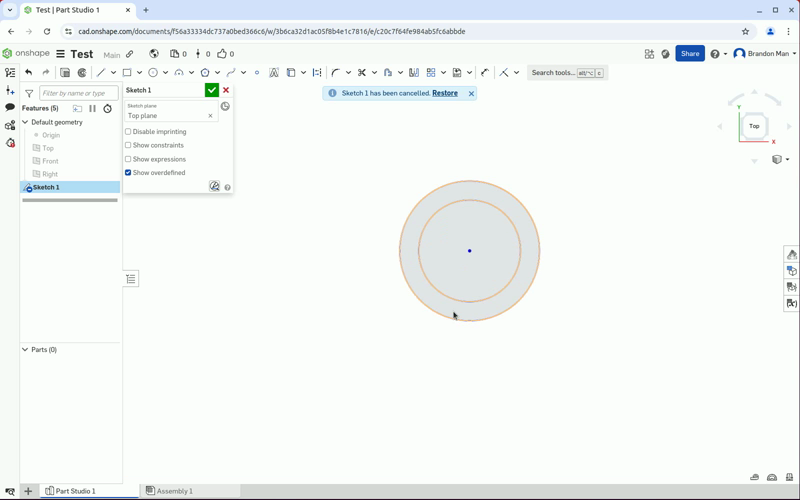
scroll(6)
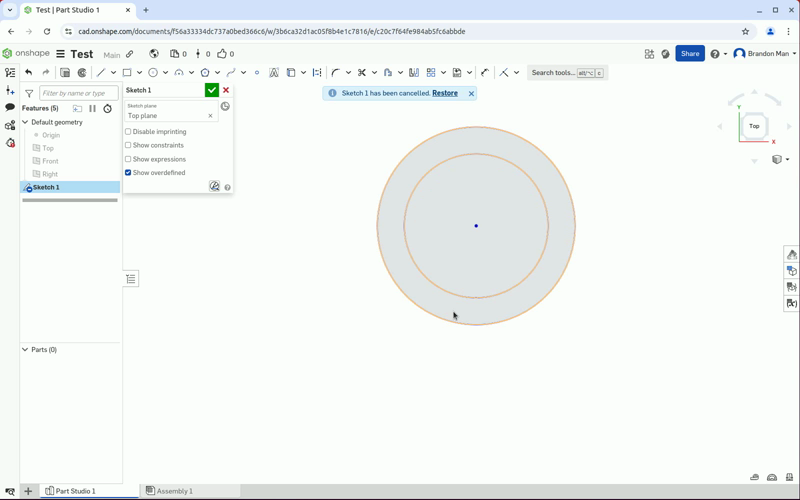
scroll(6)
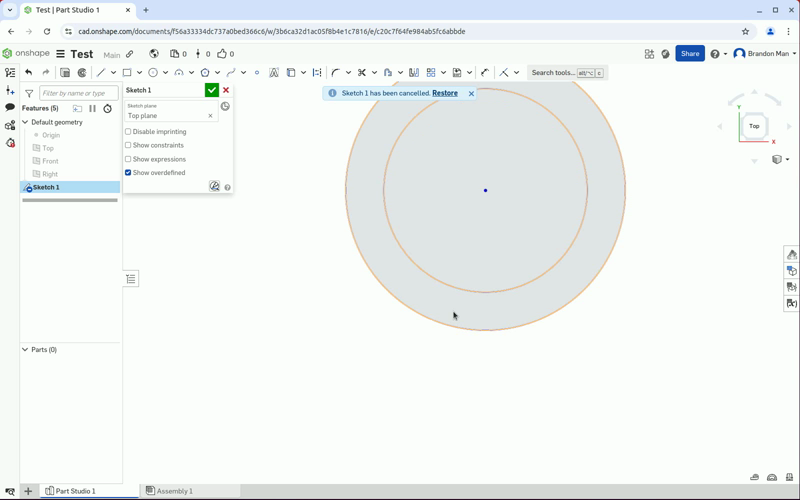
scroll(6)
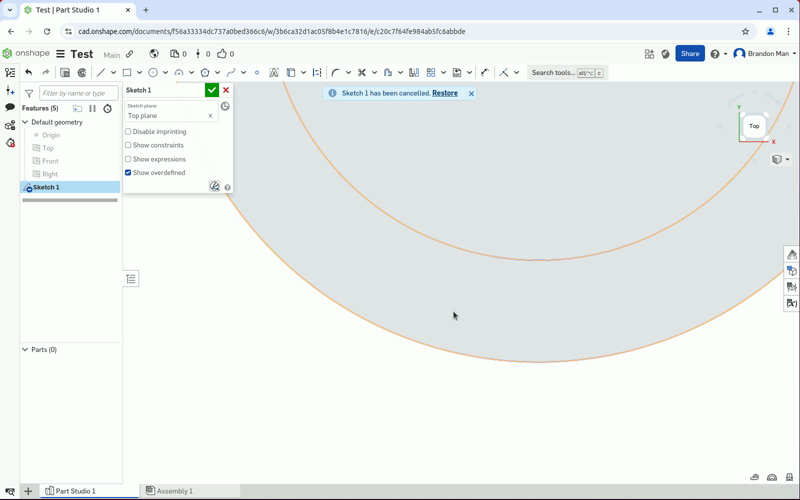
click(453, 311)
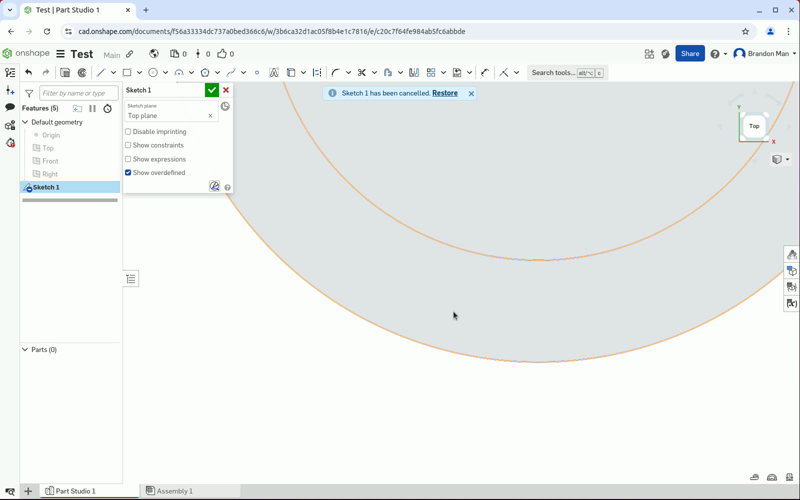
scroll(-6)
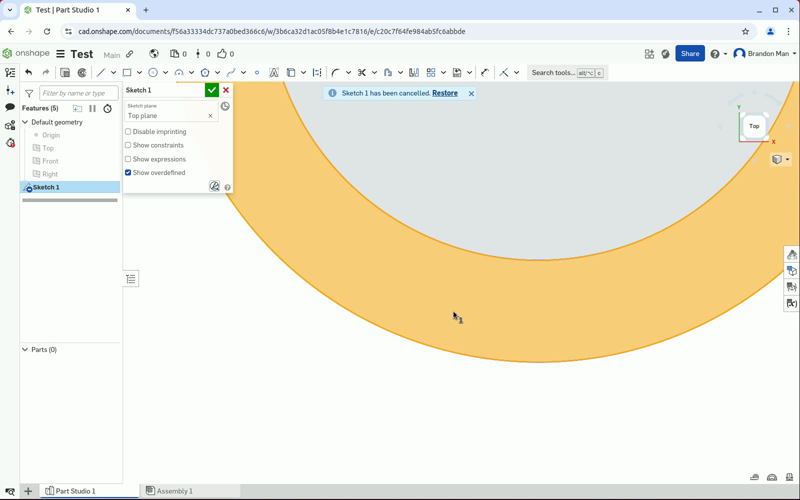
scroll(-6)
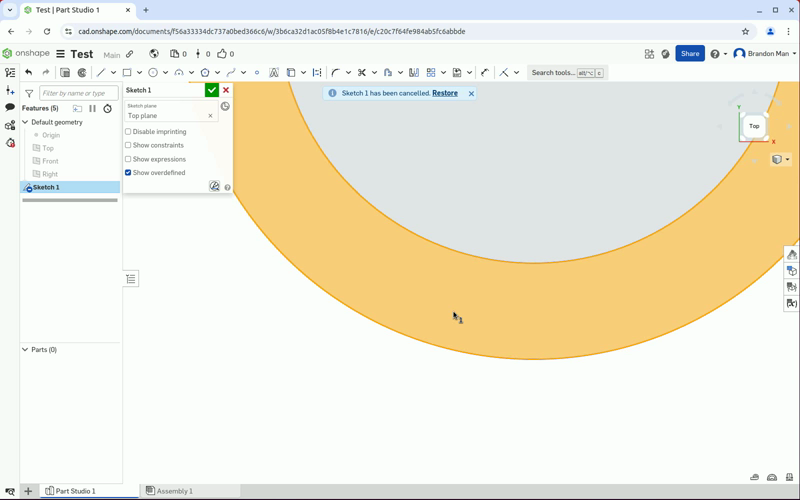
scroll(-6)
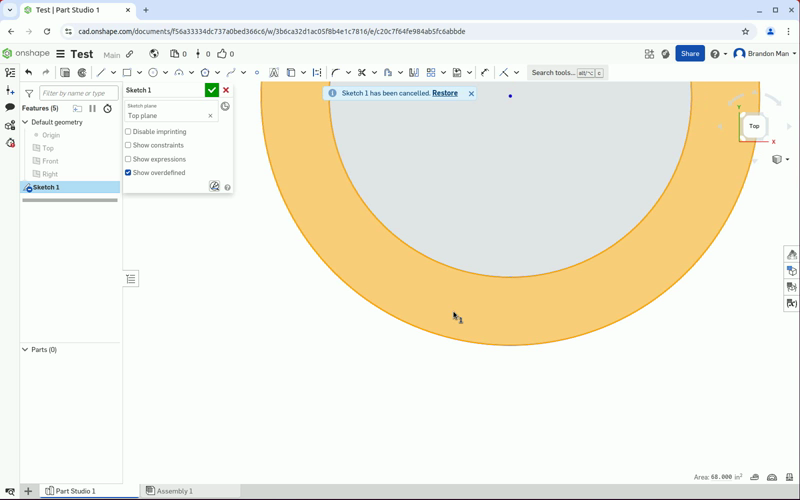
scroll(-6)
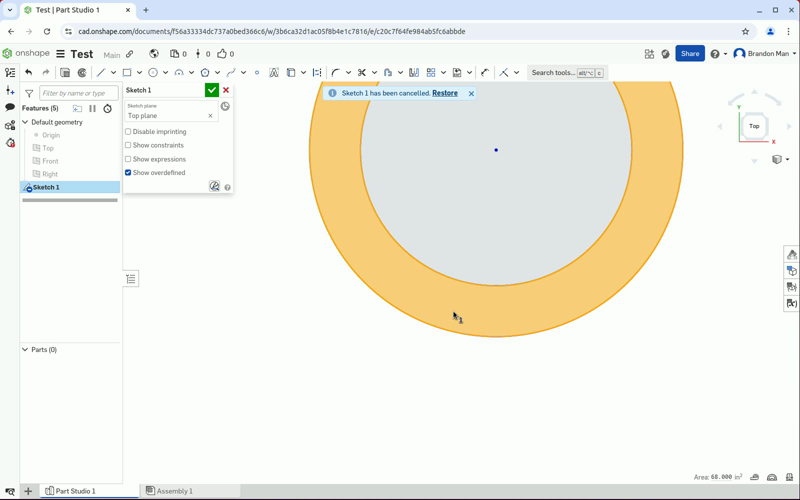
scroll(-6)
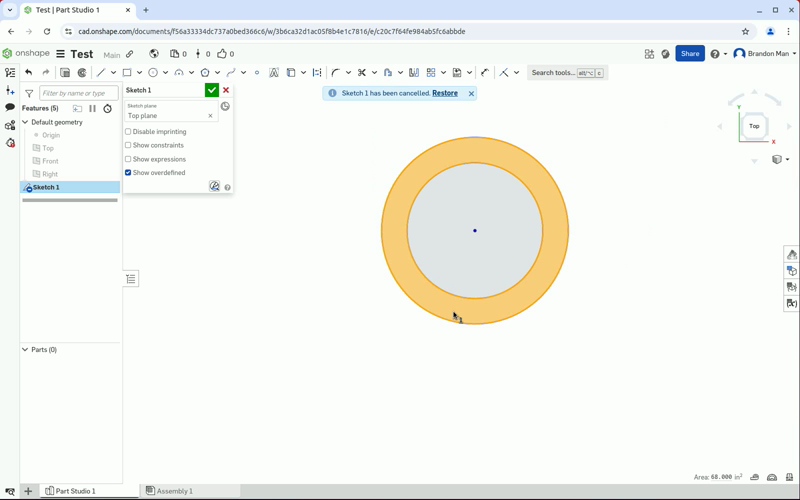
scroll(-6)
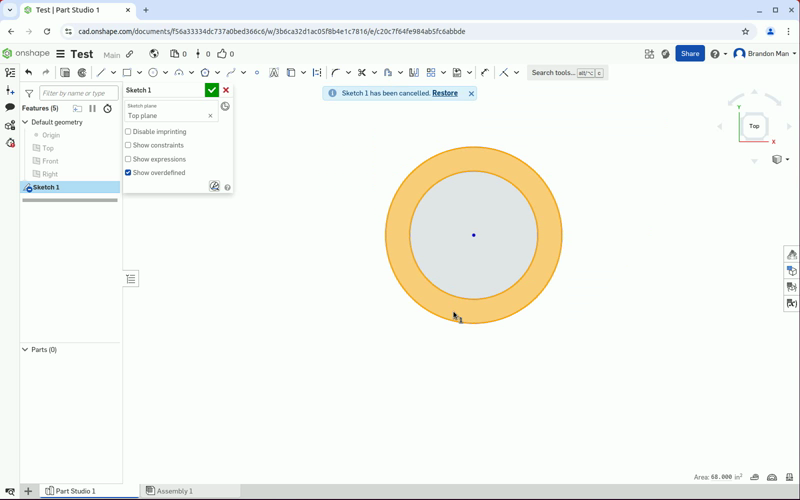
scroll(-6)
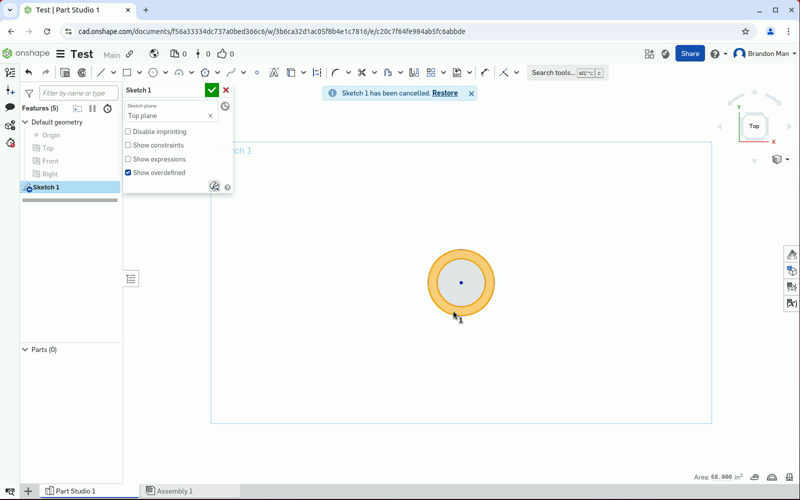
mouse_move(73, 352)
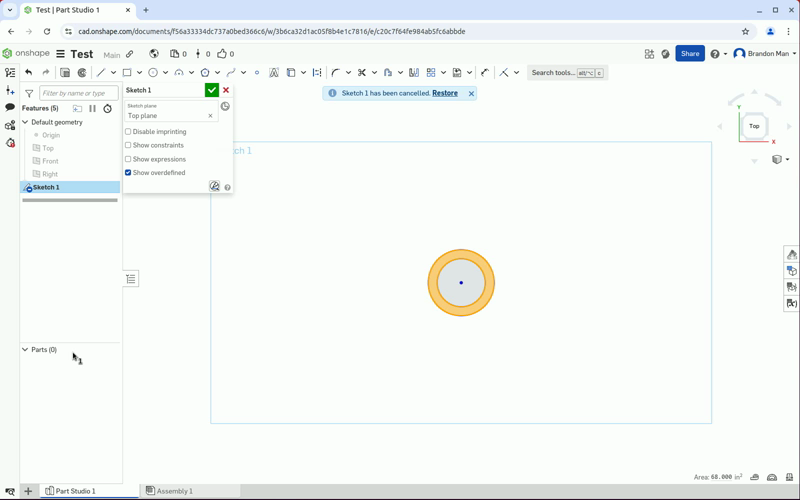
key(shift+y)
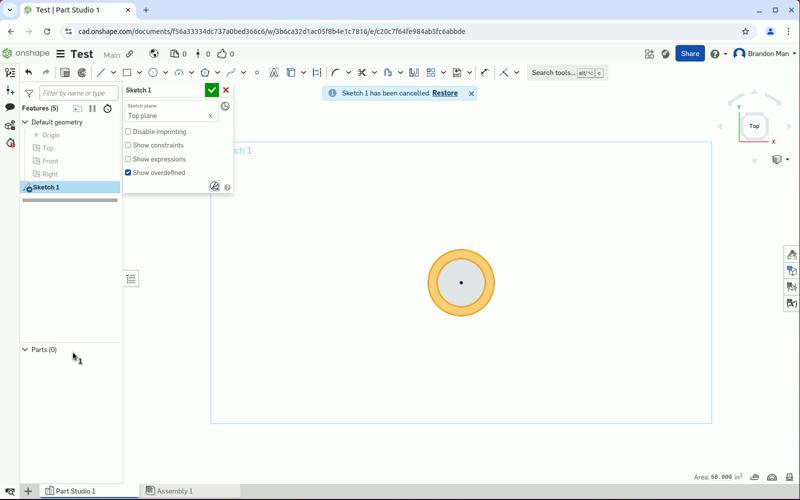
key(shift+e)
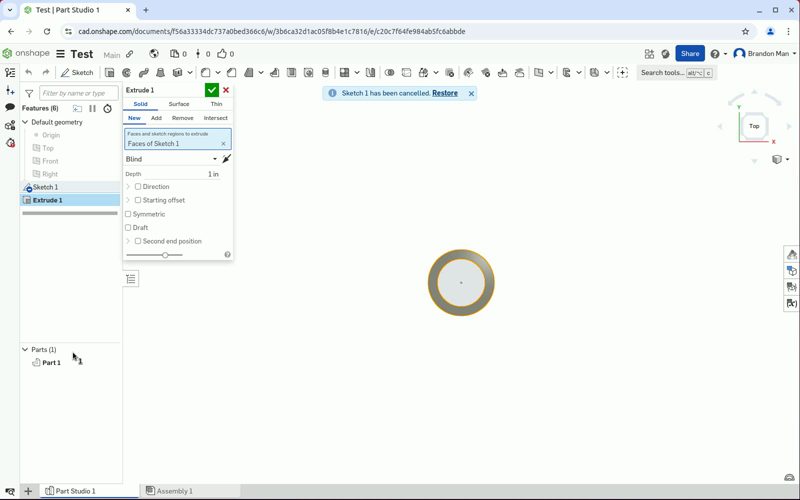
mouse_move(143, 106)
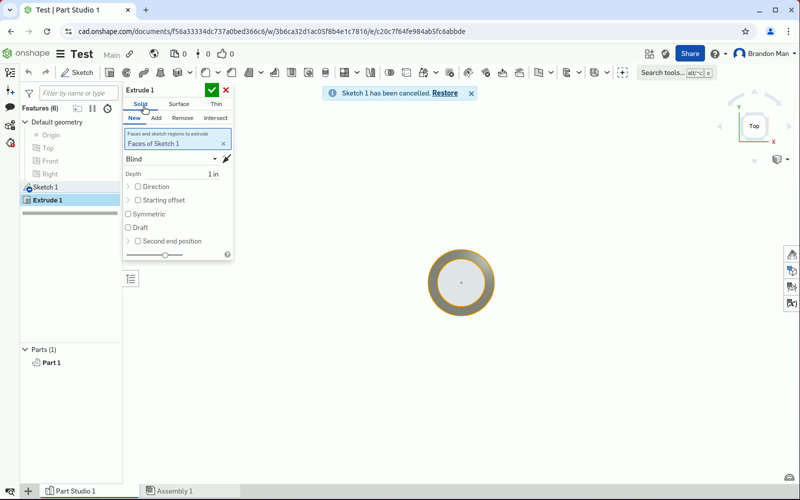
click(143, 106)
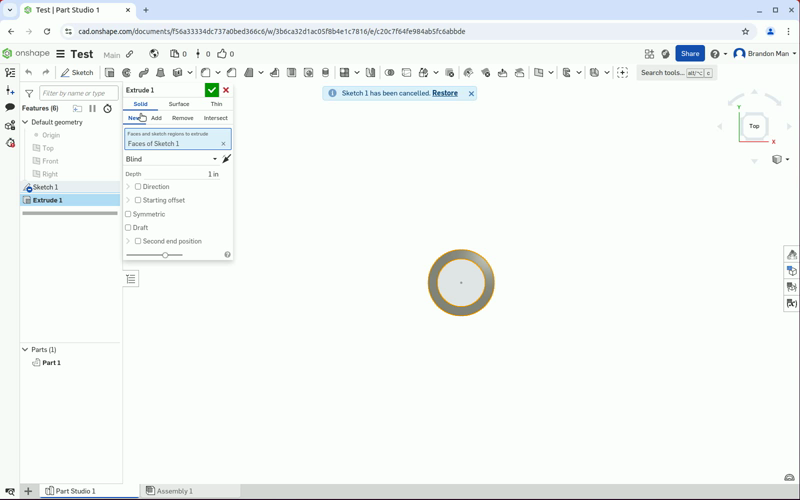
mouse_move(137, 120)
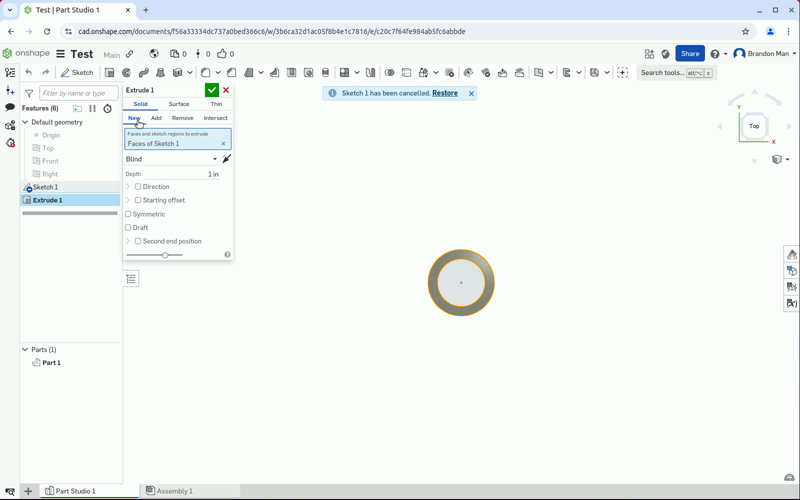
click(137, 120)
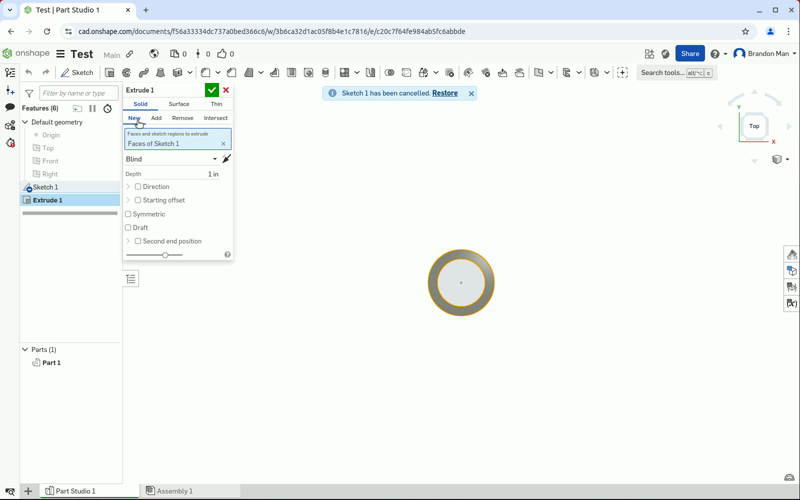
key(tab, 4)
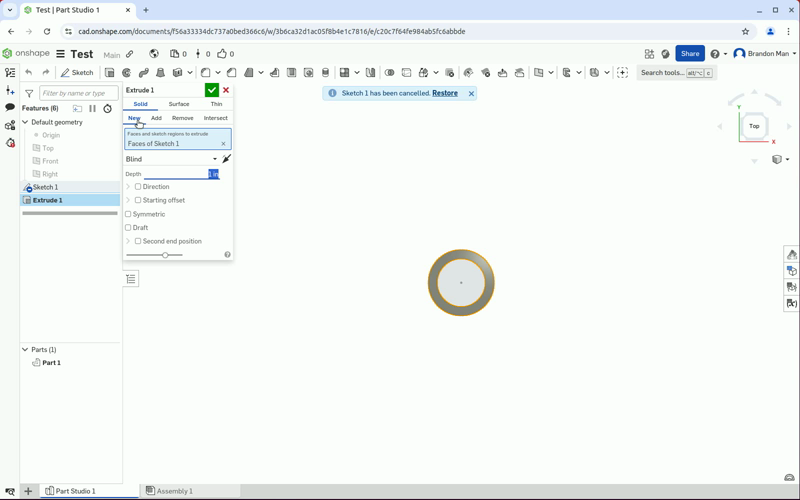
text(23.108)
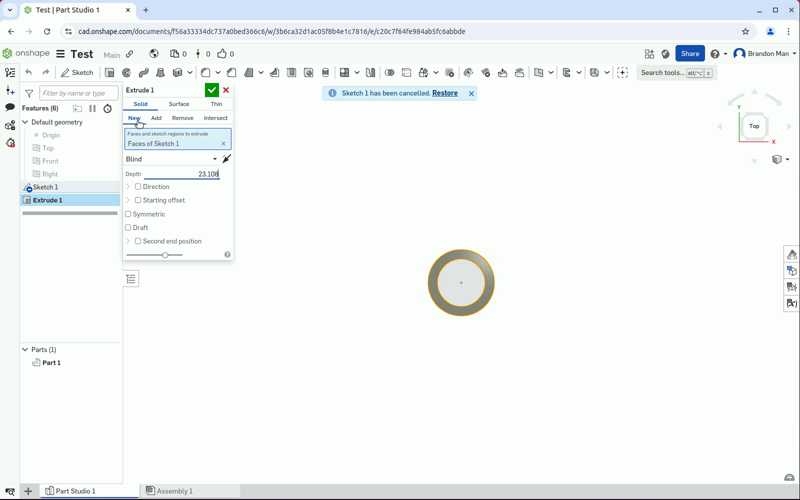
key(enter)
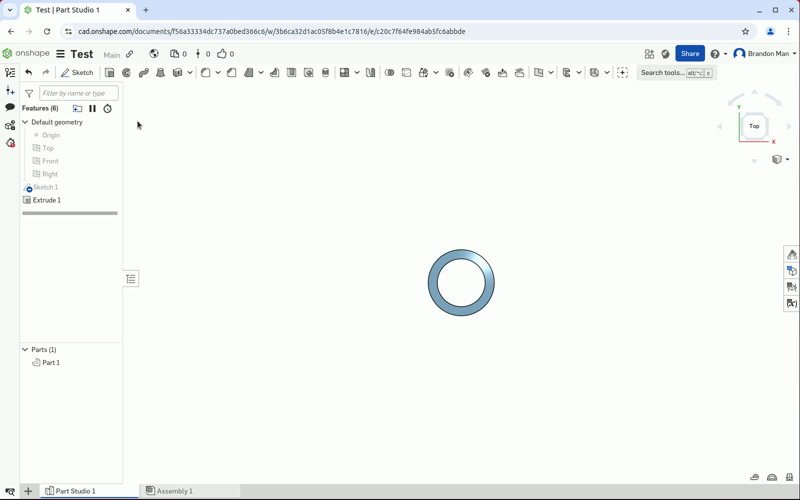
key(shift+h)
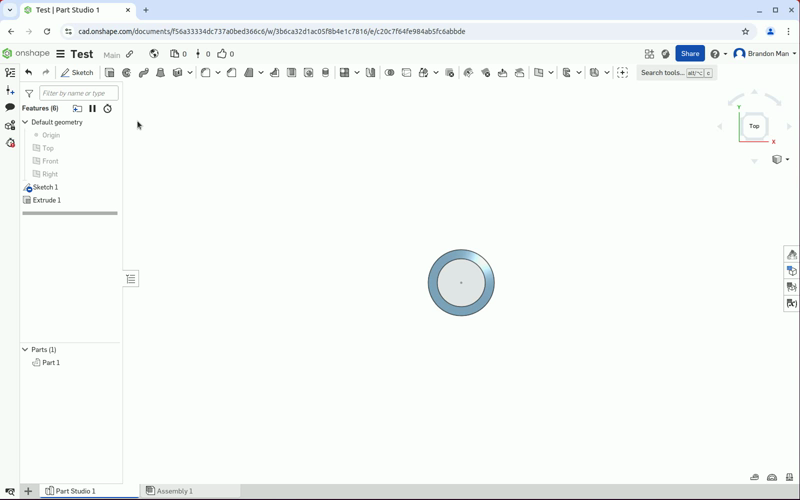
key(shift+h)
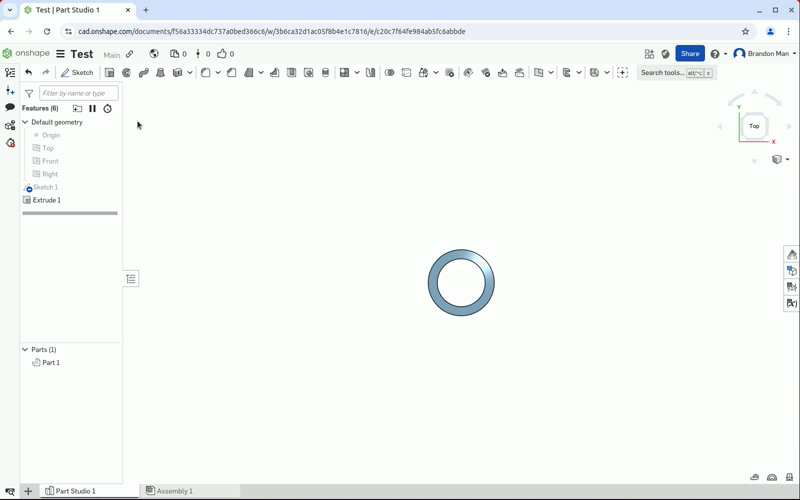
mouse_move(73, 189)
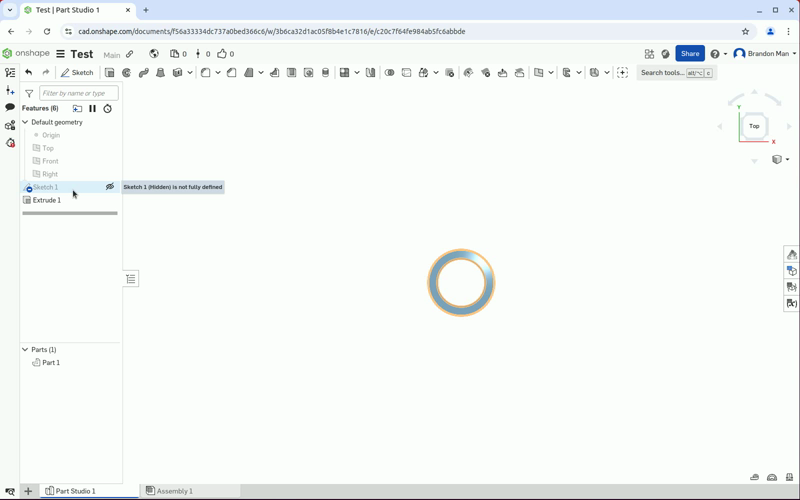
click(73, 189)
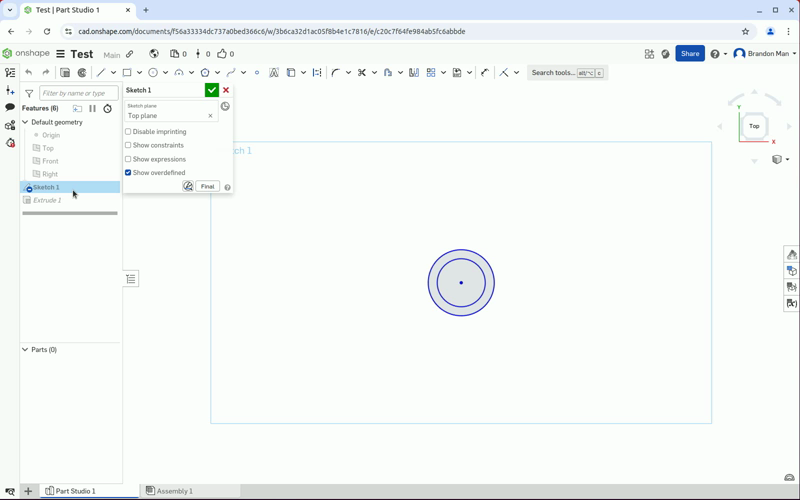
mouse_move(229, 92)
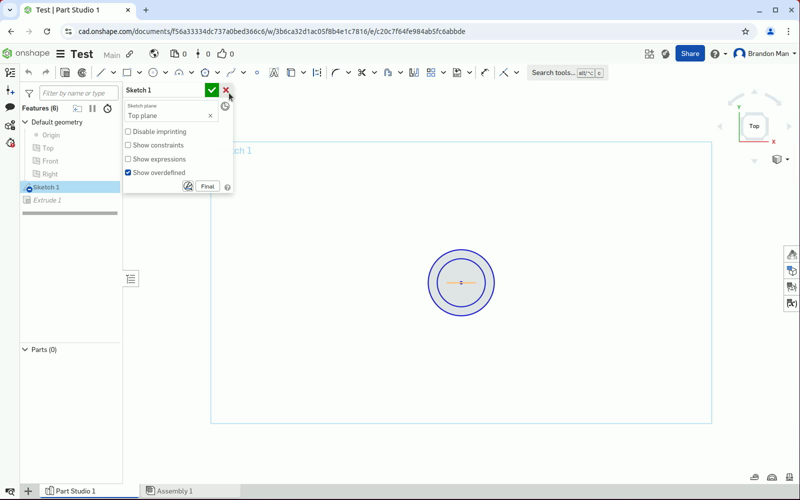
click(229, 92)
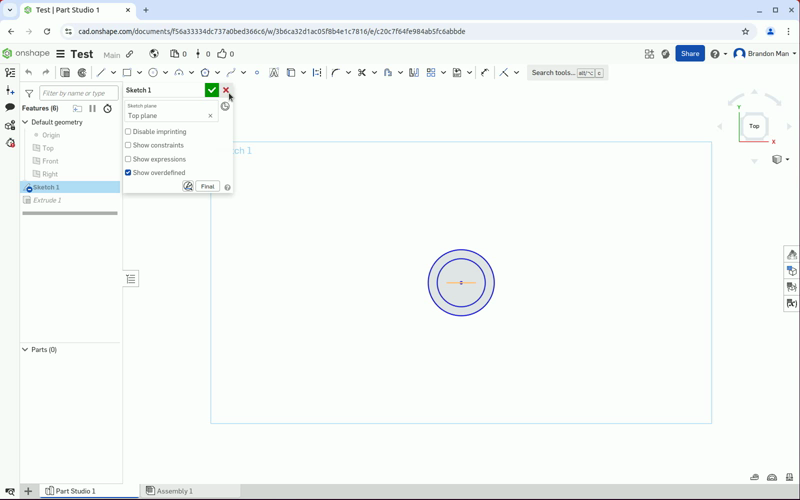
key(shift+s)
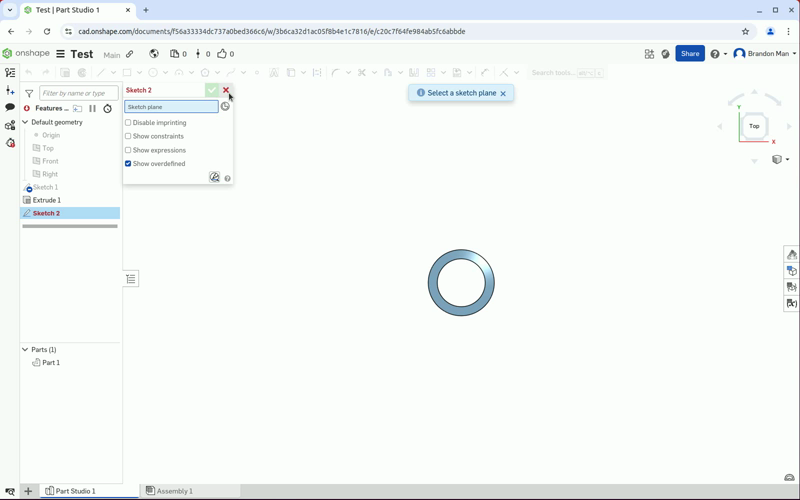
mouse_move(73, 150)
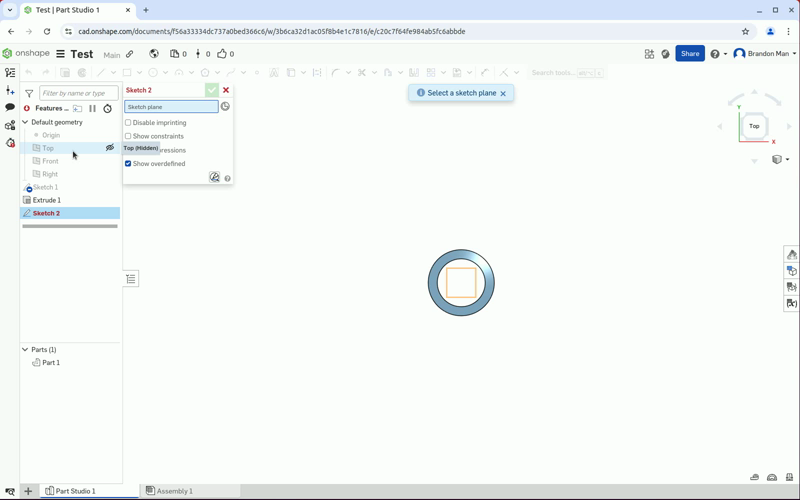
click(73, 150)
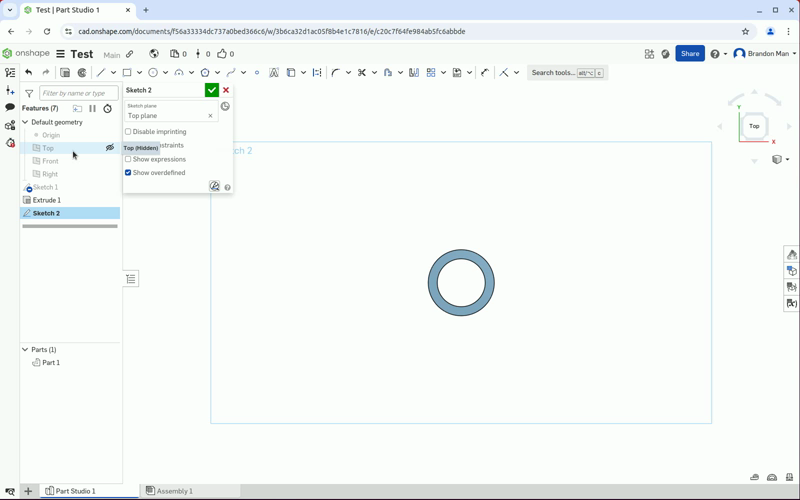
mouse_move(73, 352)
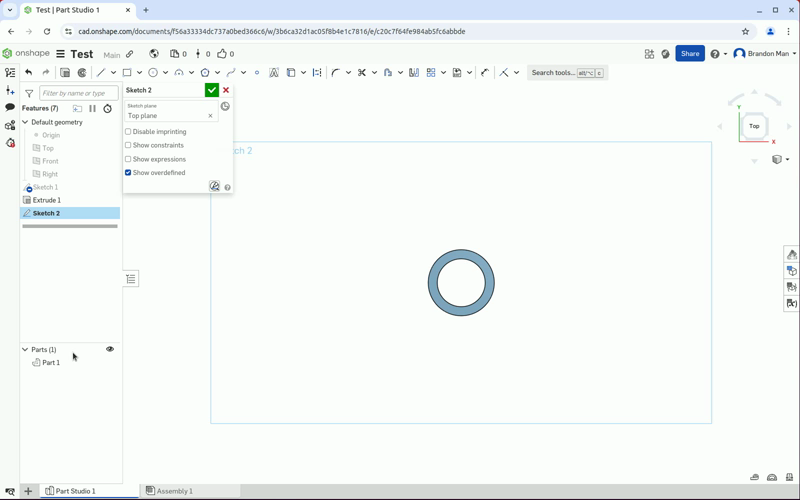
key(y)
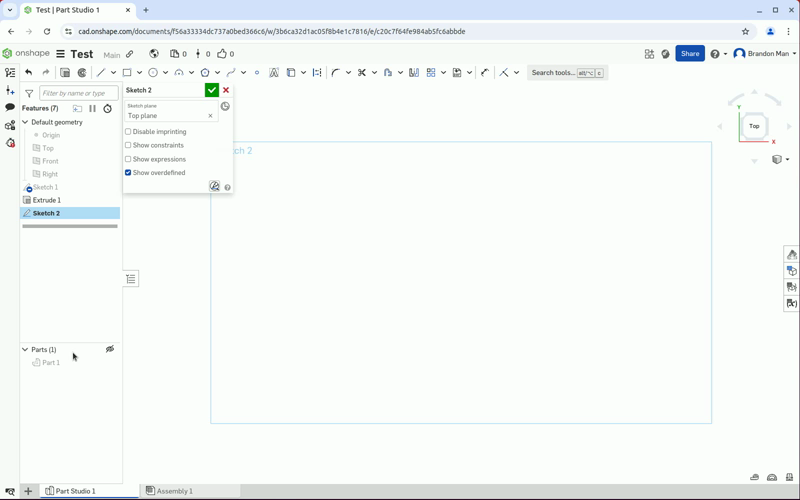
key(c)
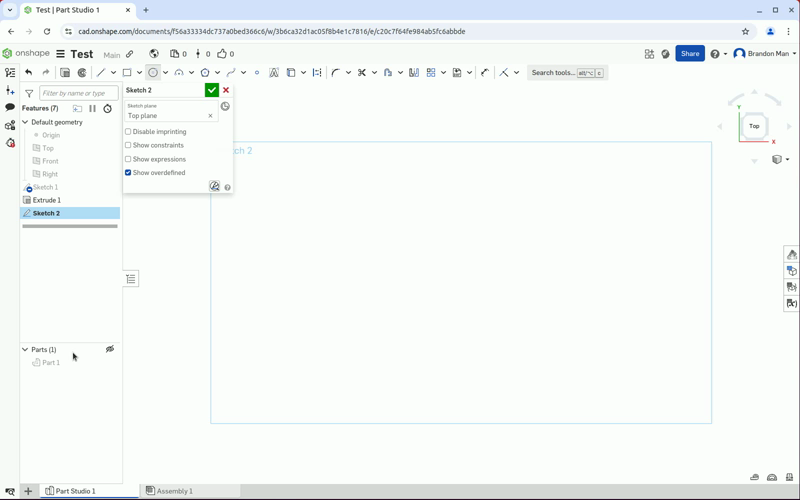
key_down(shift)
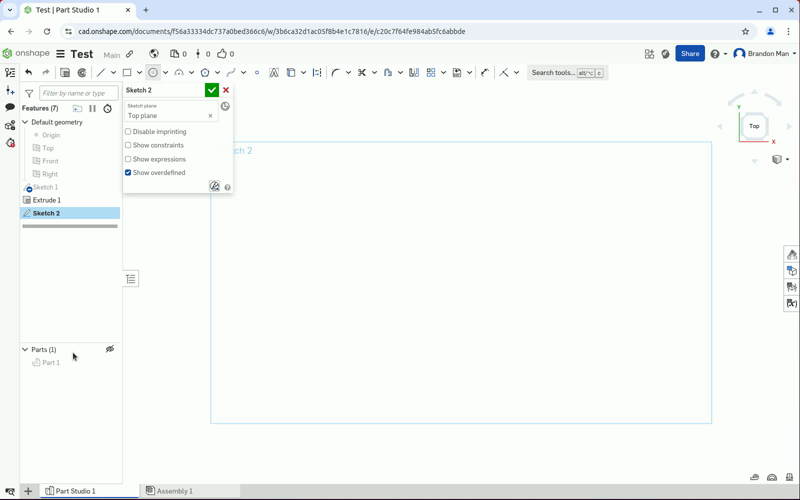
mouse_move(461, 282)
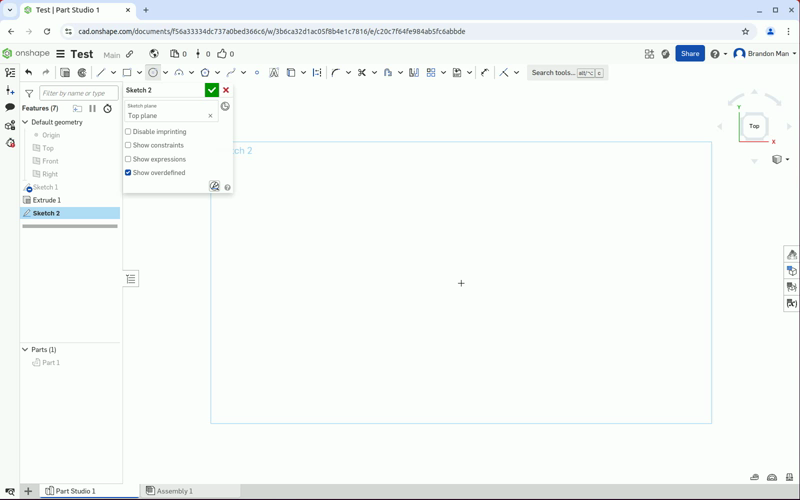
click(461, 282)
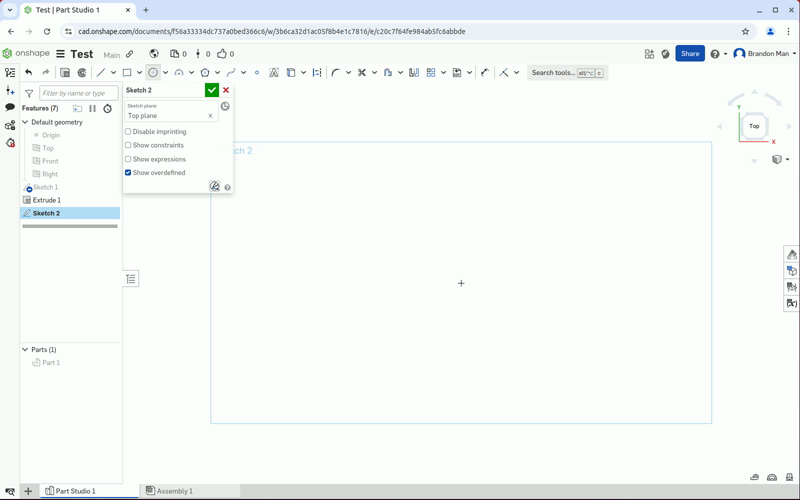
key_up(shift)
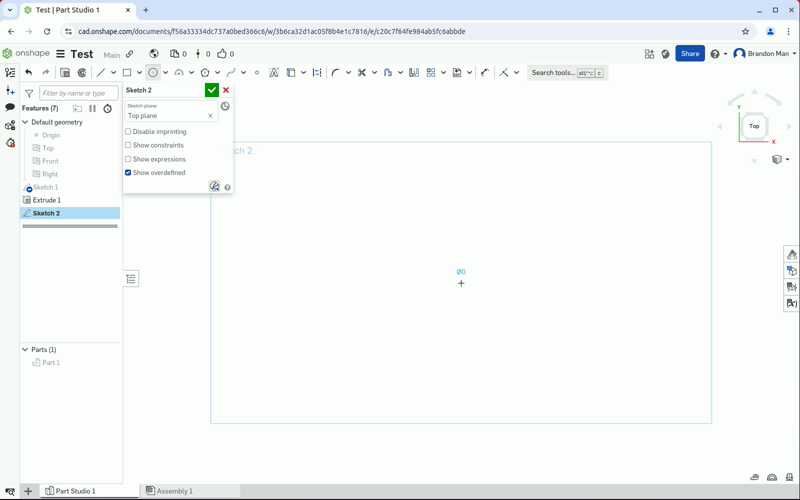
mouse_move(494, 282)
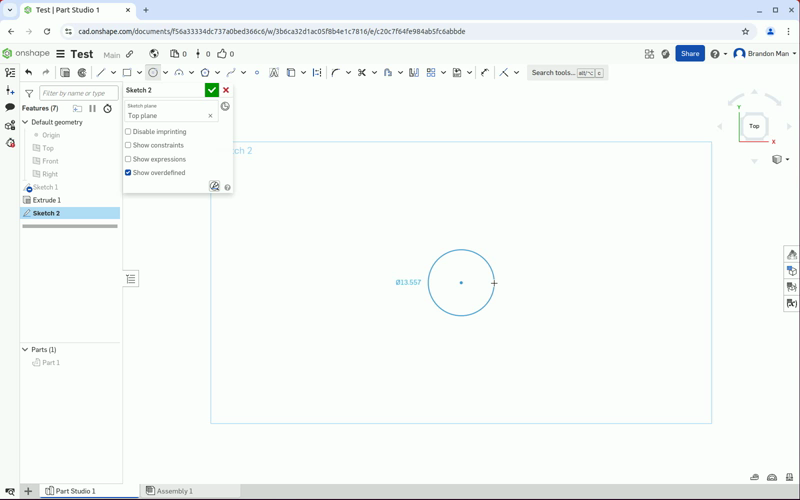
click(494, 282)
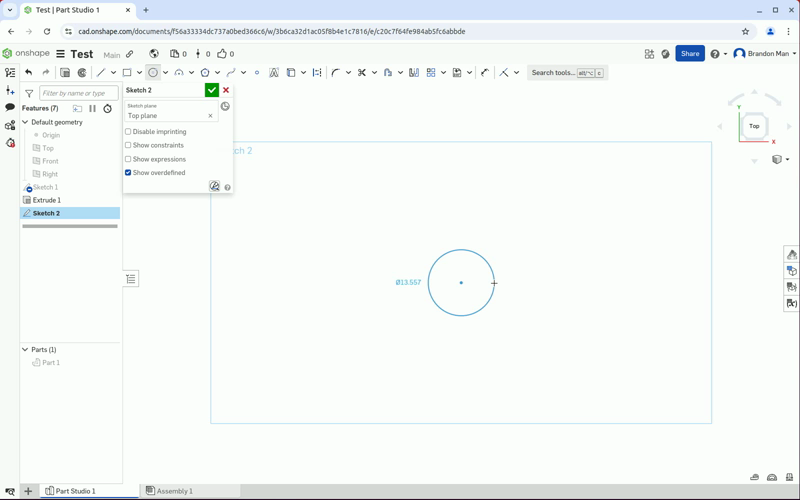
key(esc)
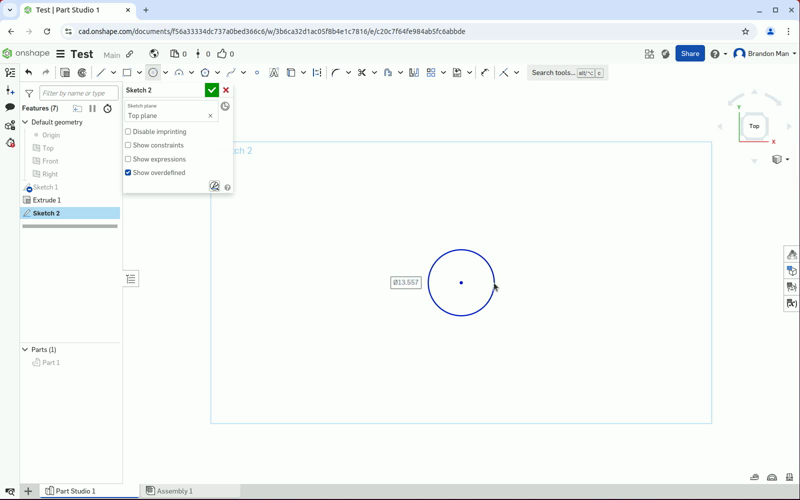
key(c)
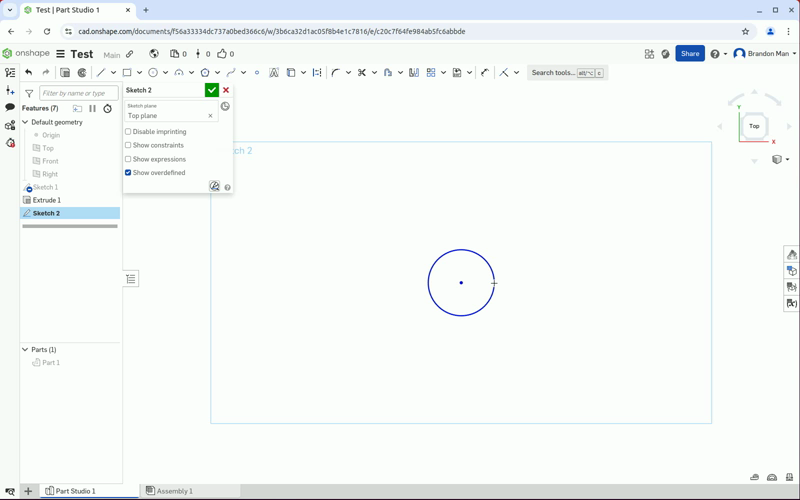
key_down(shift)
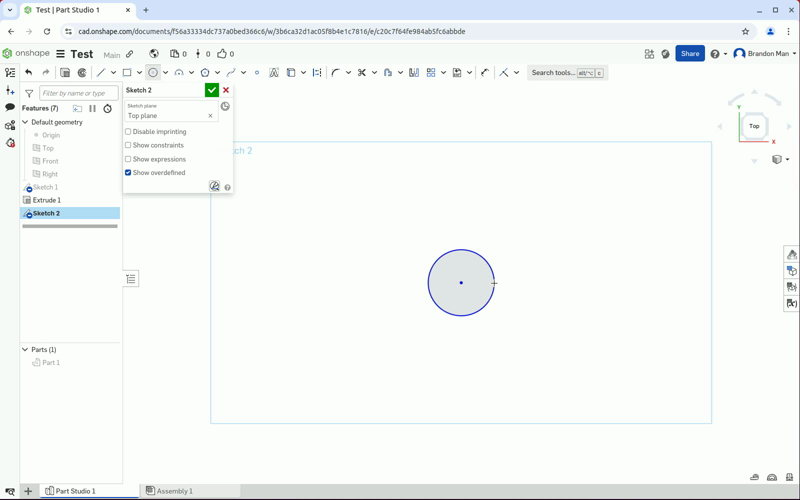
mouse_move(461, 282)
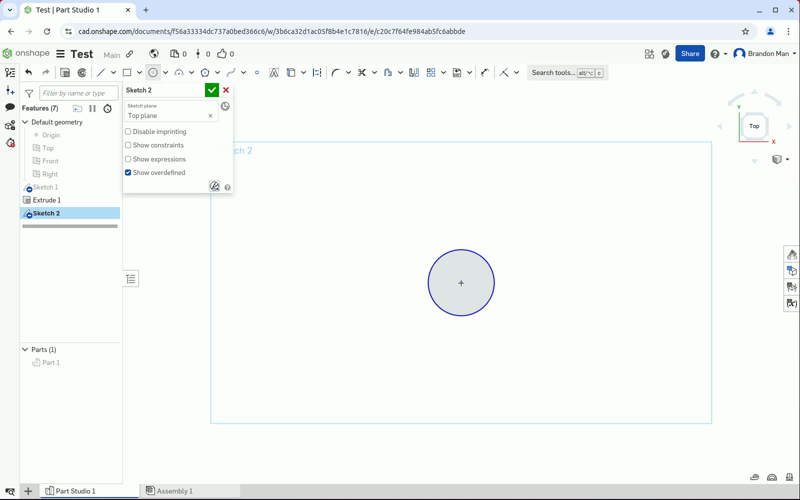
click(461, 282)
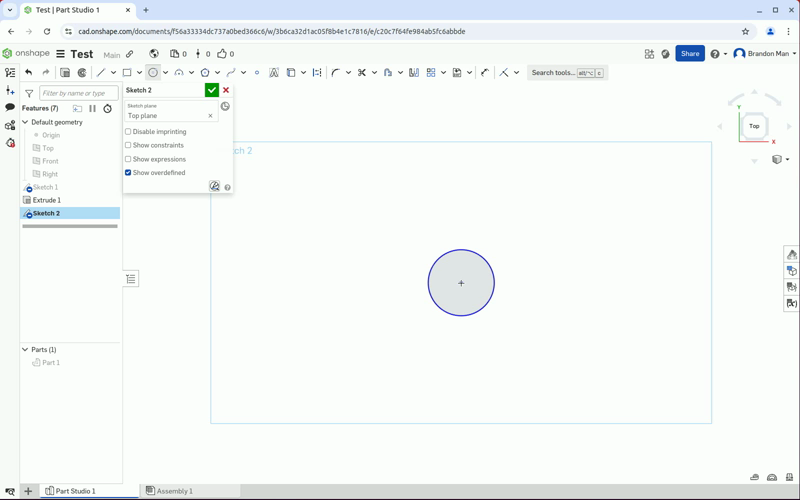
key_up(shift)
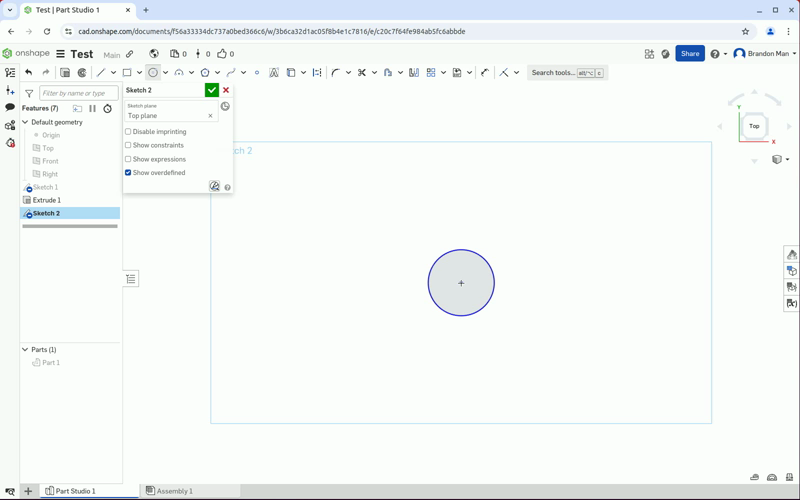
mouse_move(485, 282)
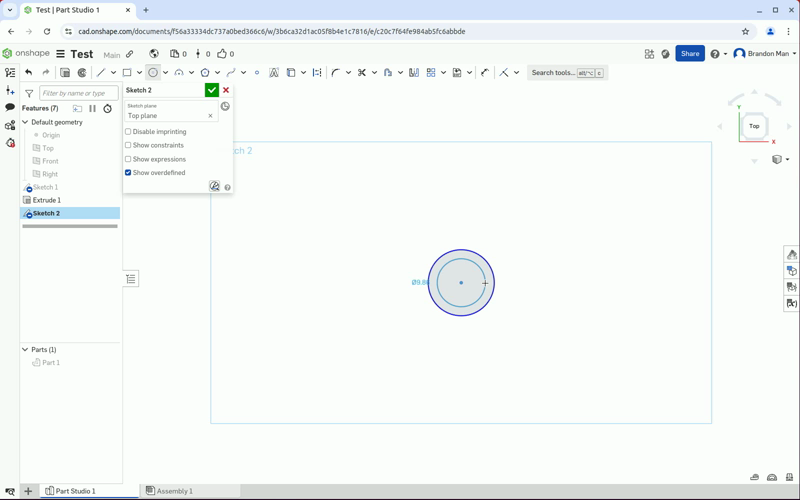
click(485, 282)
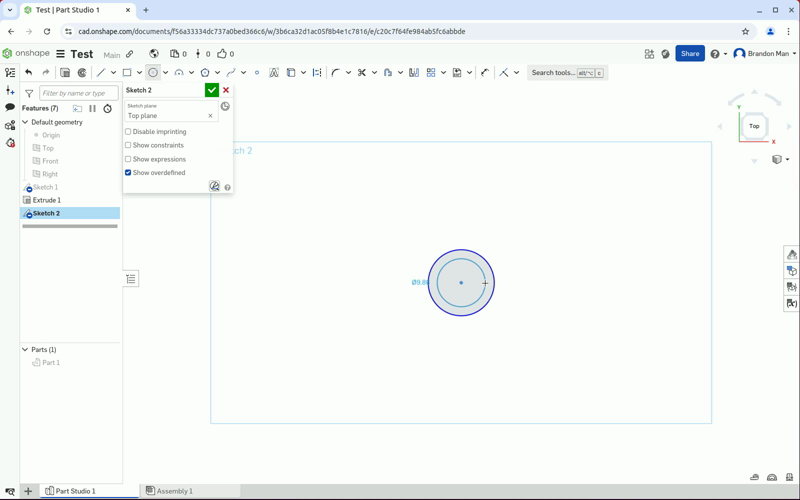
key(esc)
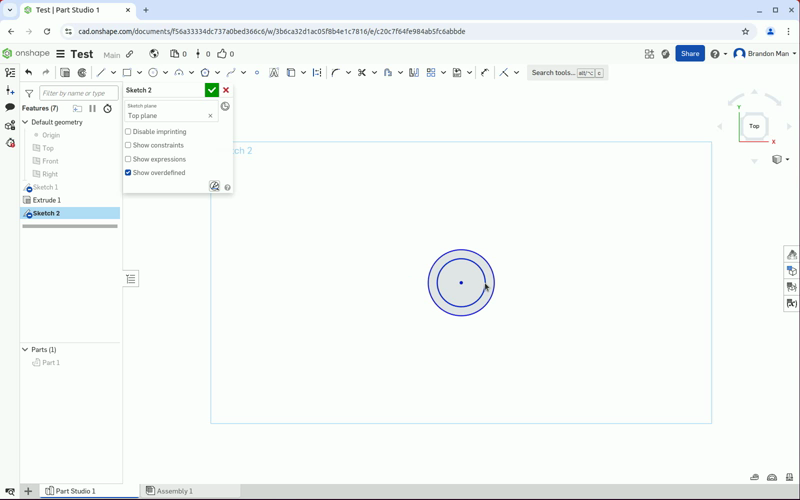
mouse_move(434, 288)
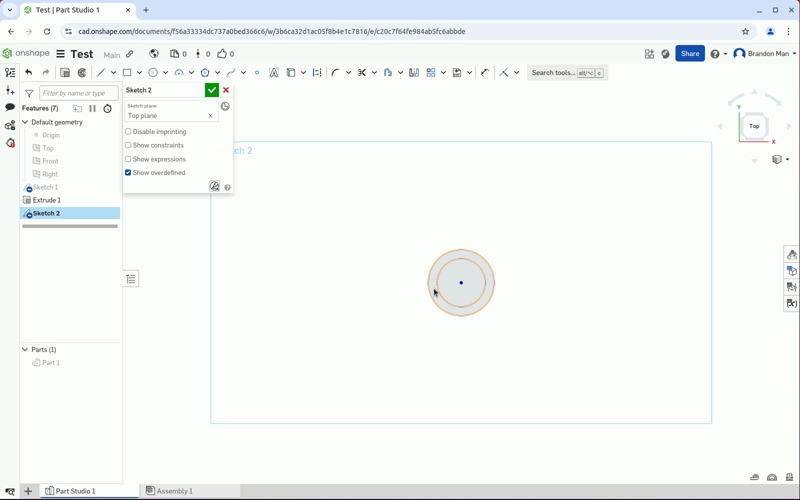
scroll(6)
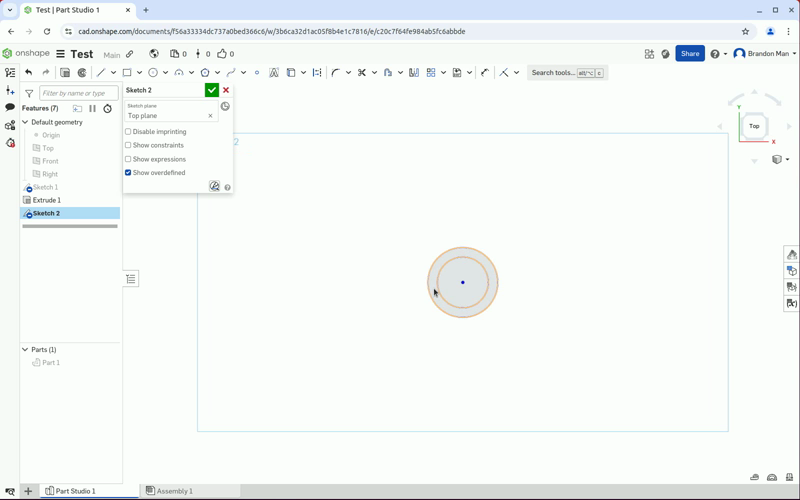
scroll(6)
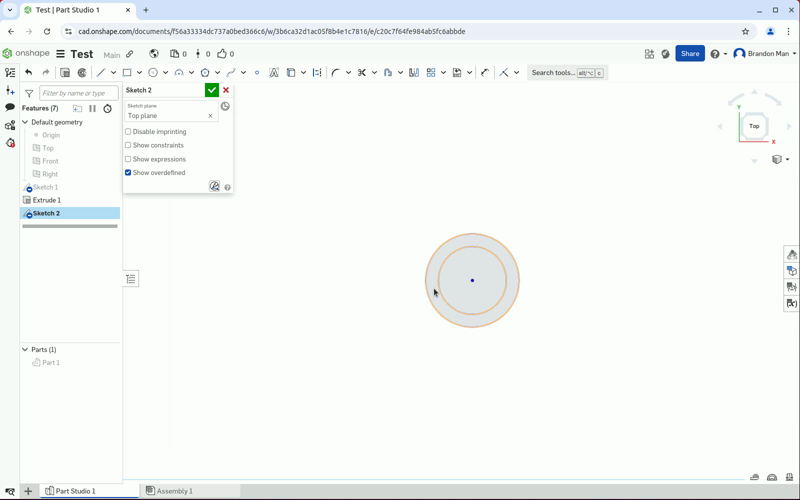
scroll(6)
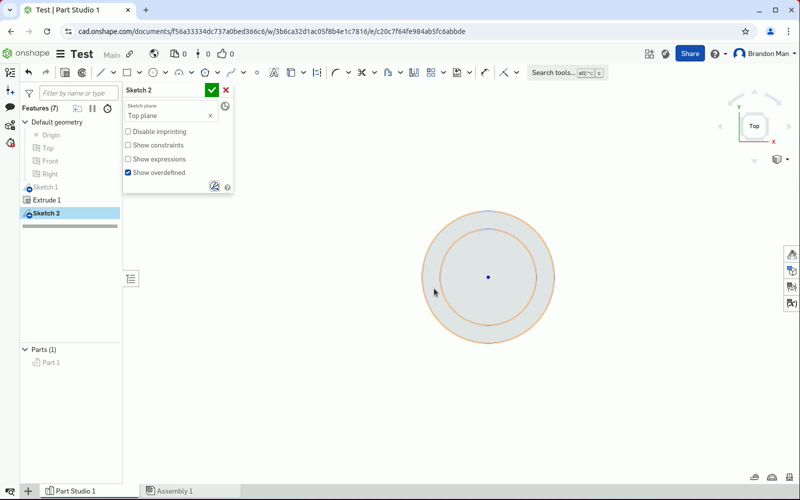
scroll(6)
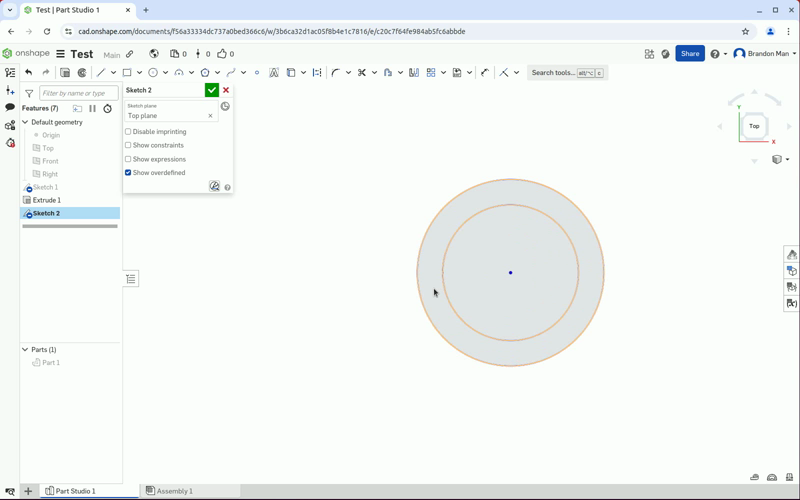
scroll(6)
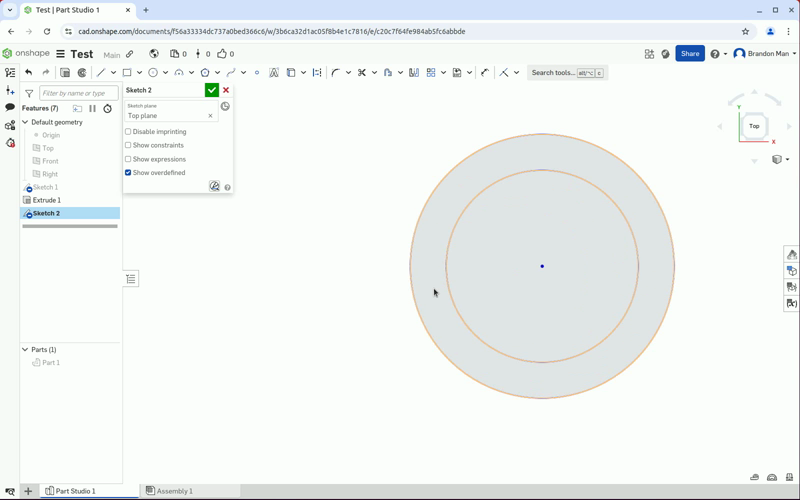
scroll(6)
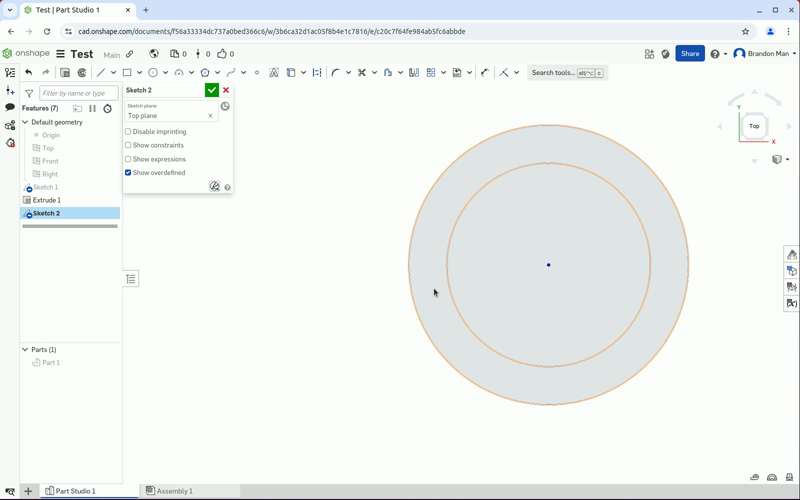
scroll(6)
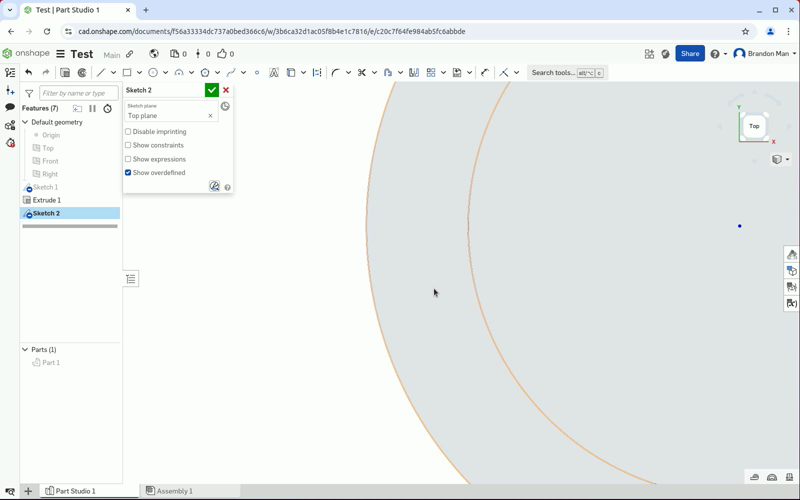
click(434, 288)
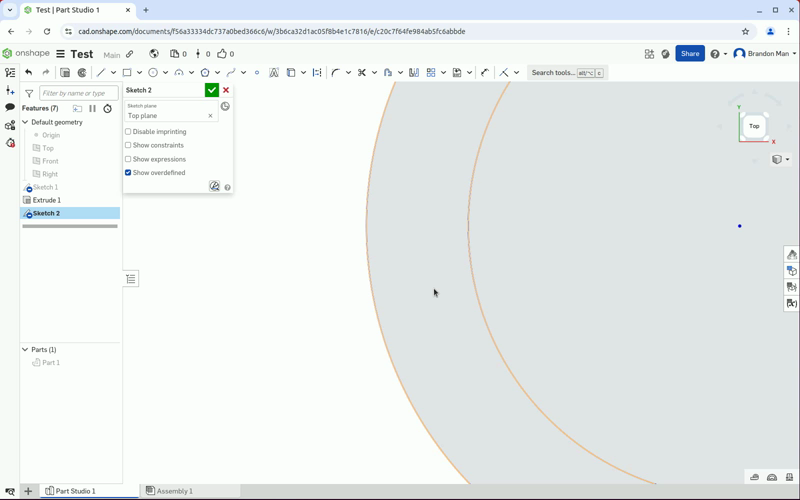
scroll(-6)
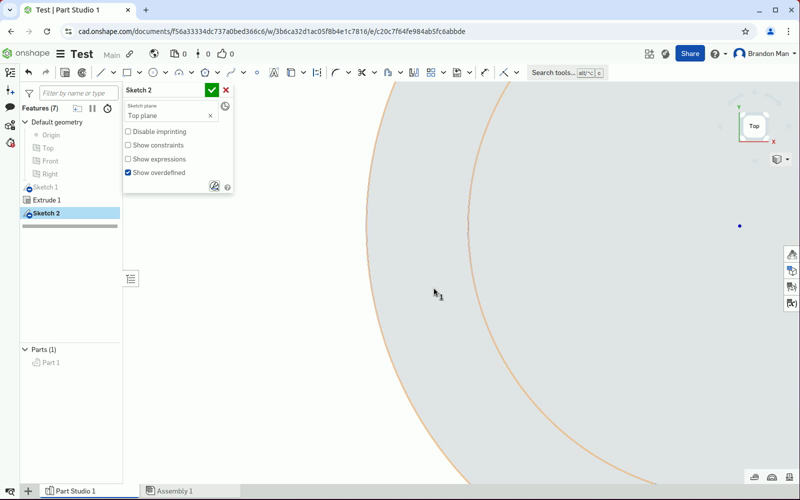
scroll(-6)
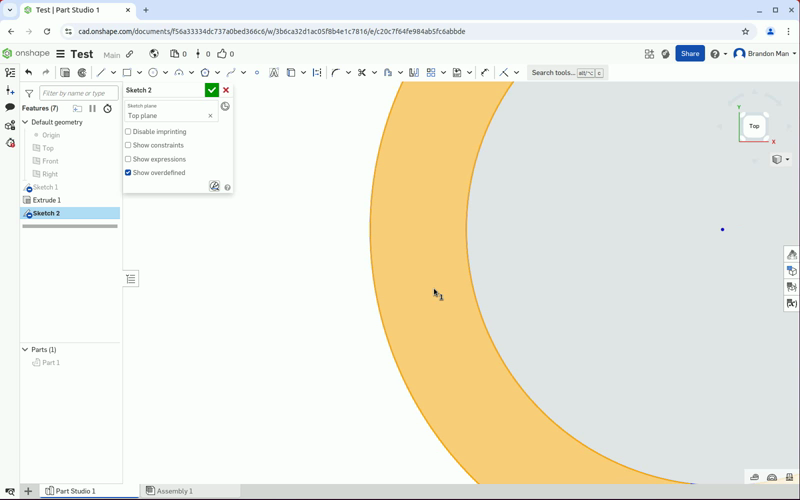
scroll(-6)
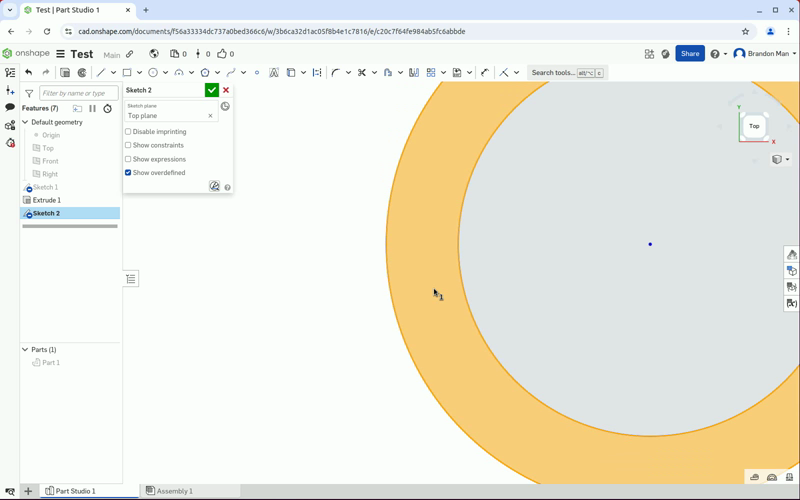
scroll(-6)
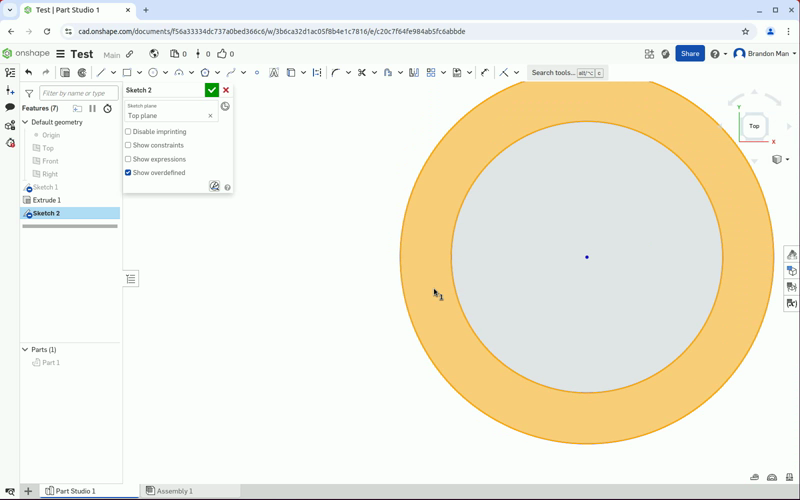
scroll(-6)
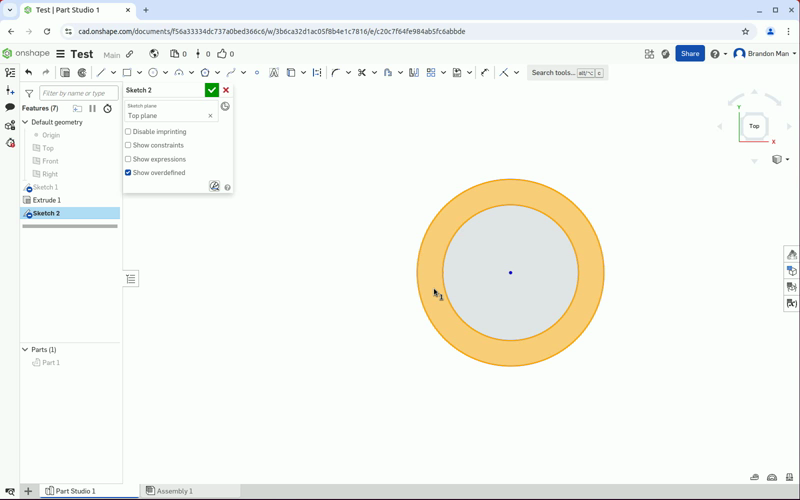
scroll(-6)
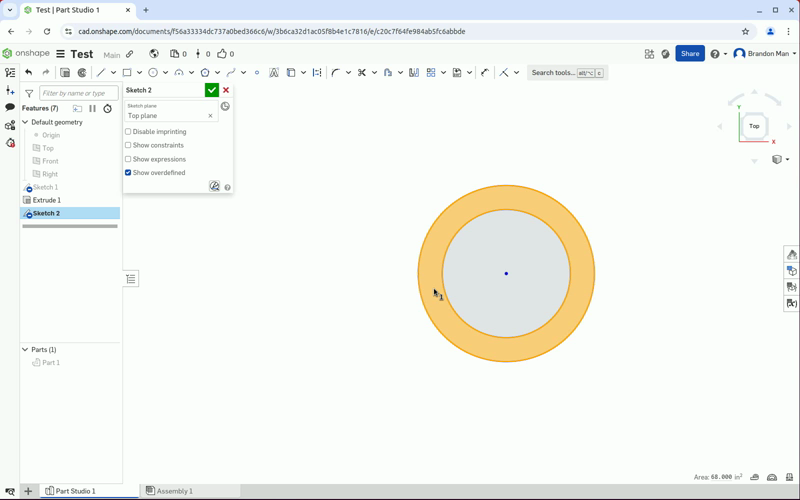
scroll(-6)
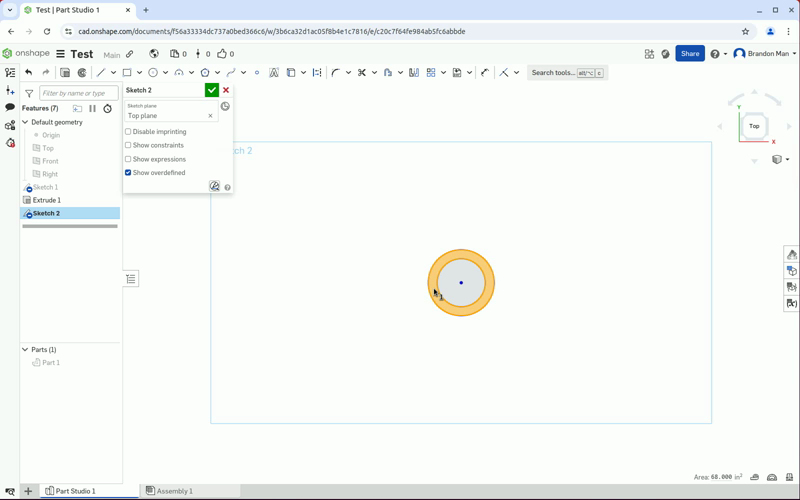
mouse_move(73, 352)
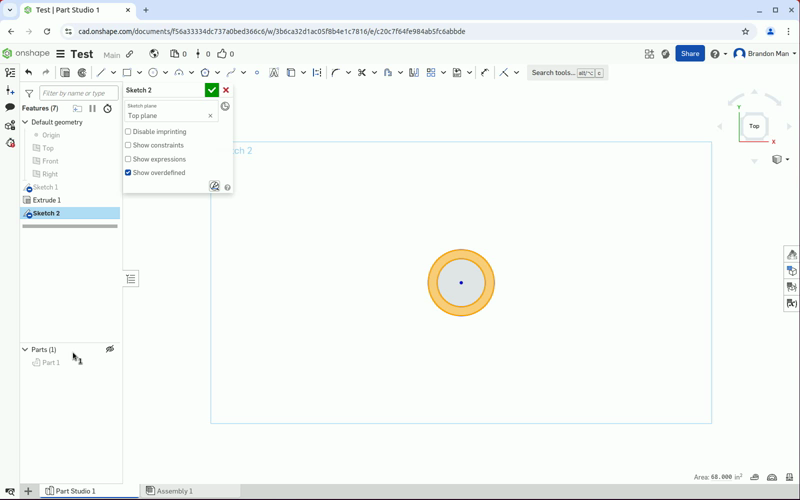
key(shift+y)
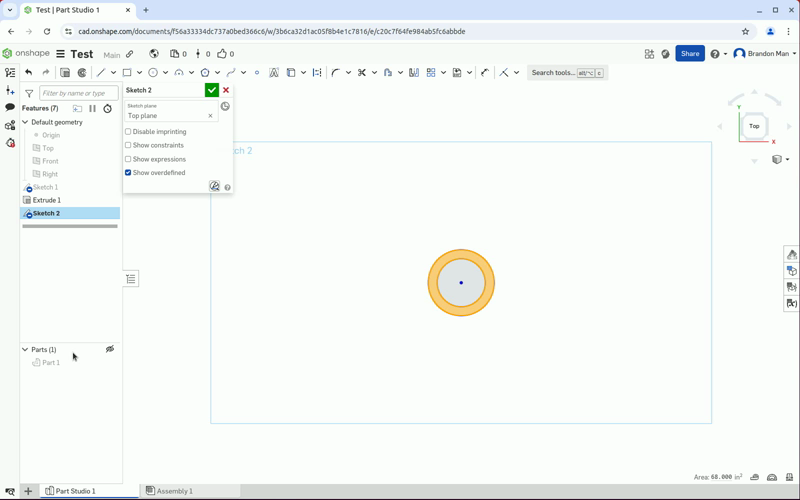
key(shift+e)
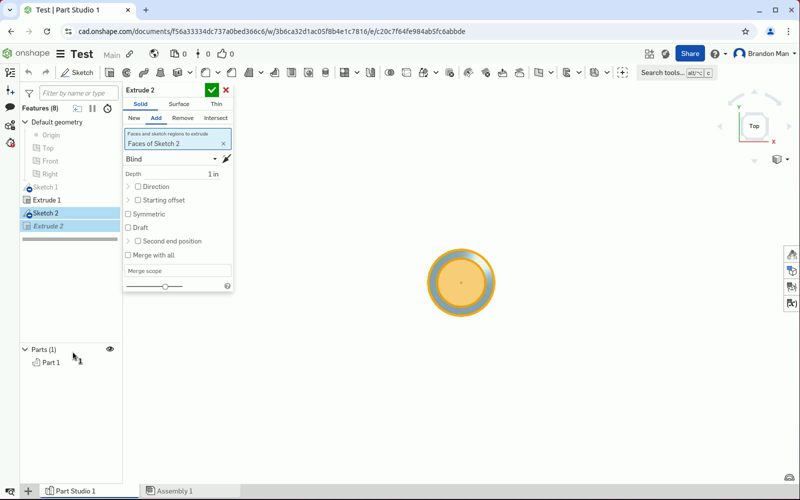
mouse_move(143, 106)
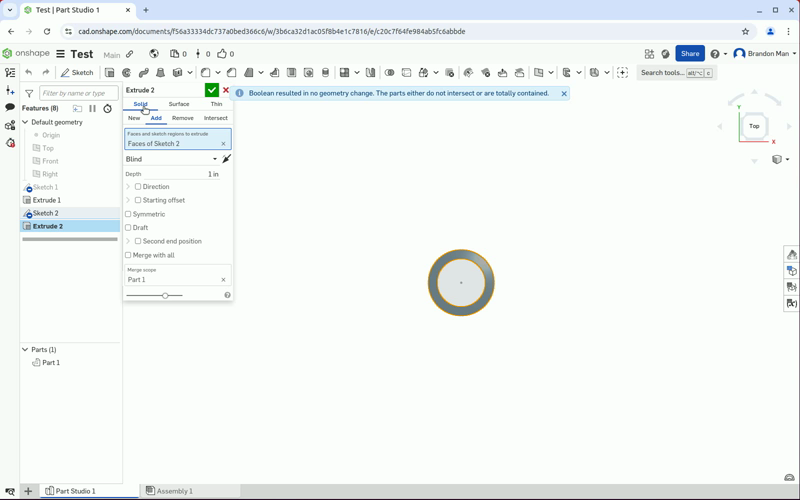
click(143, 106)
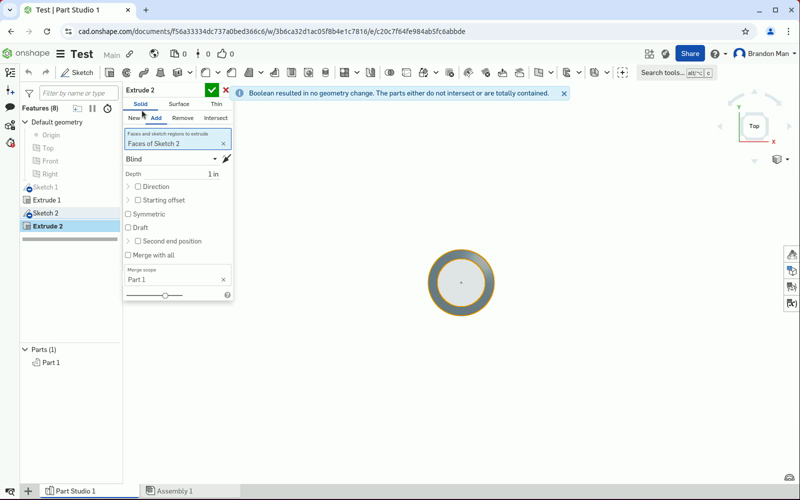
mouse_move(137, 120)
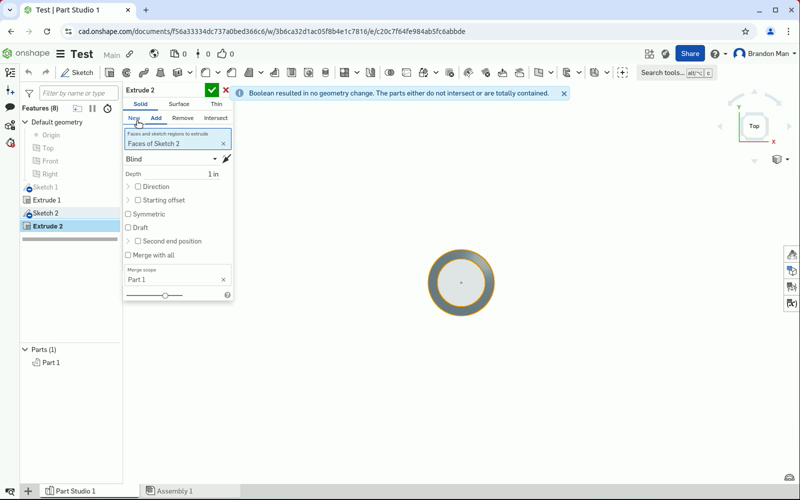
click(137, 120)
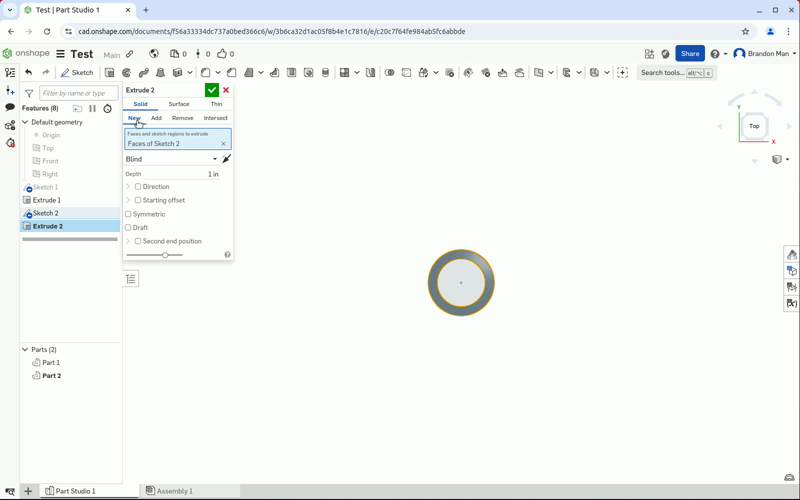
key(tab, 4)
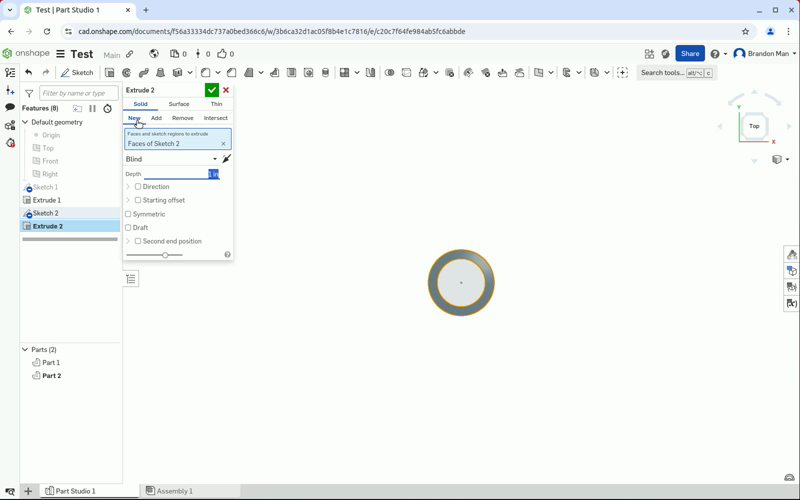
text(23.108)
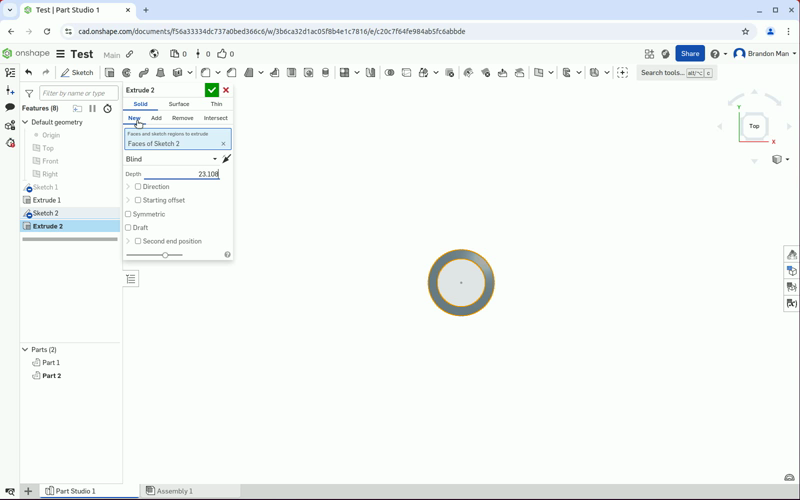
key(enter)
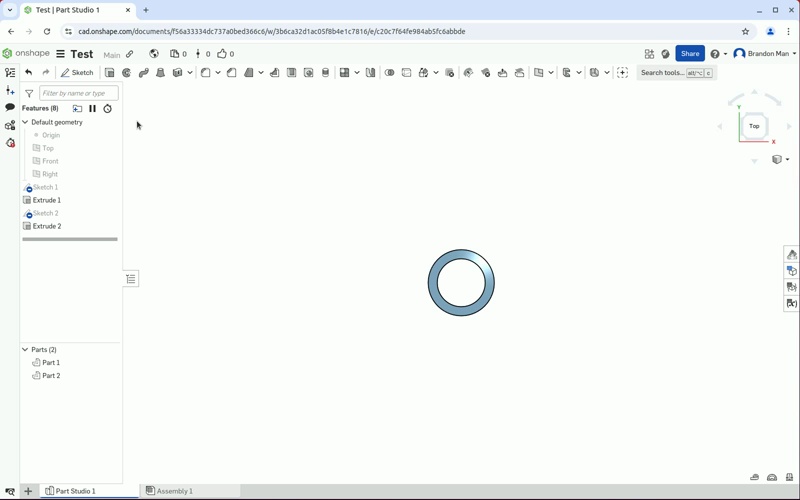
key(shift+h)
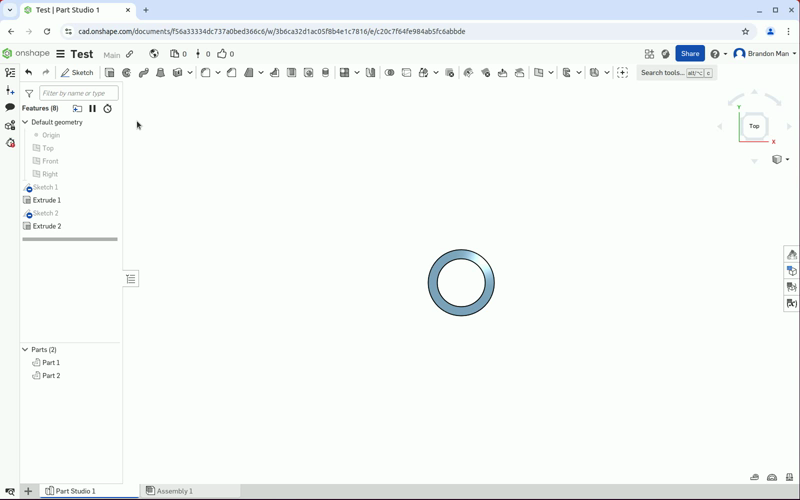
key(shift+h)
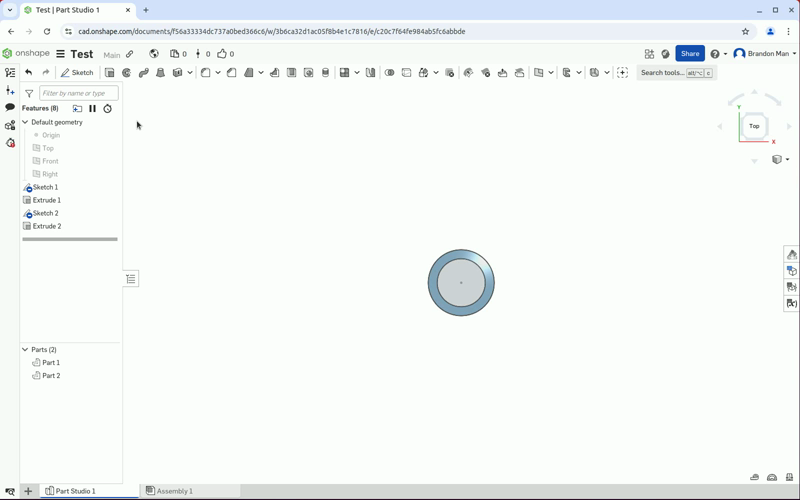
key(shift+7)
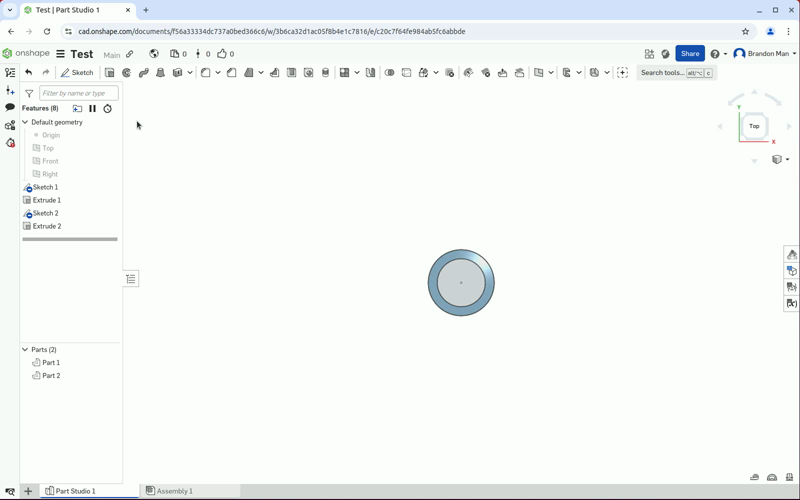
key(up, 3)
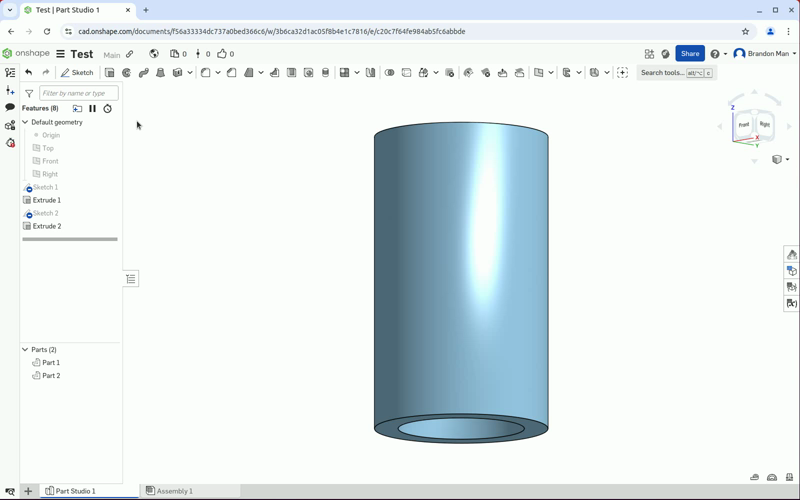
key(left, 3)
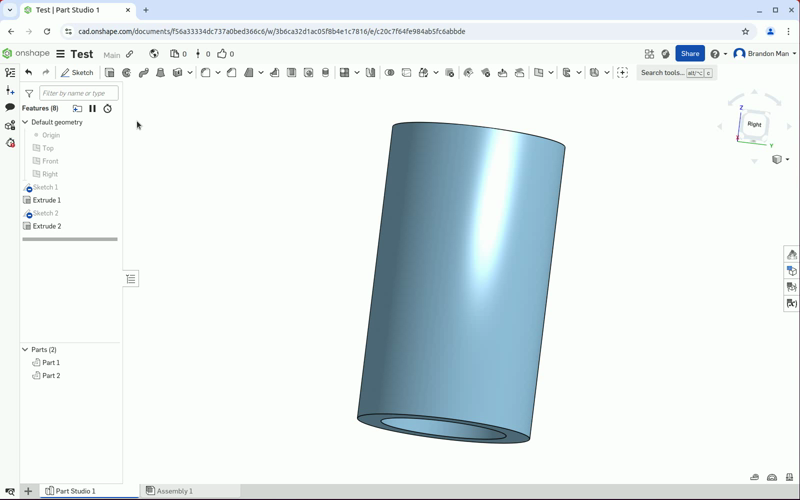
key(right, 3)
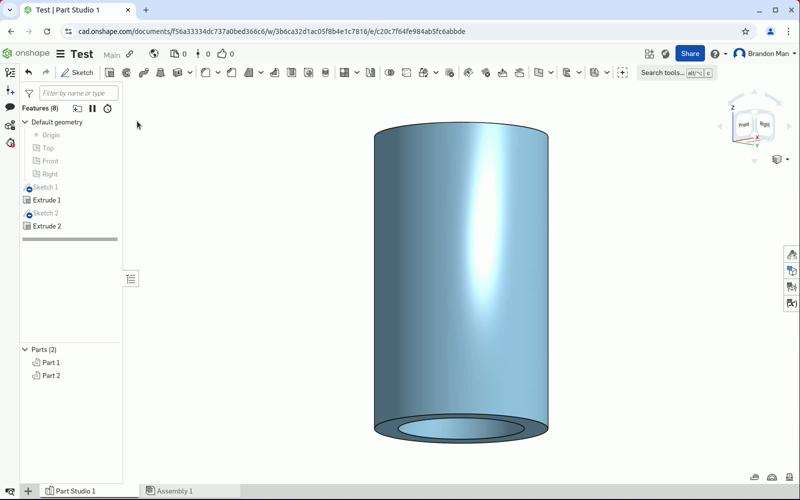
key(down, 3)
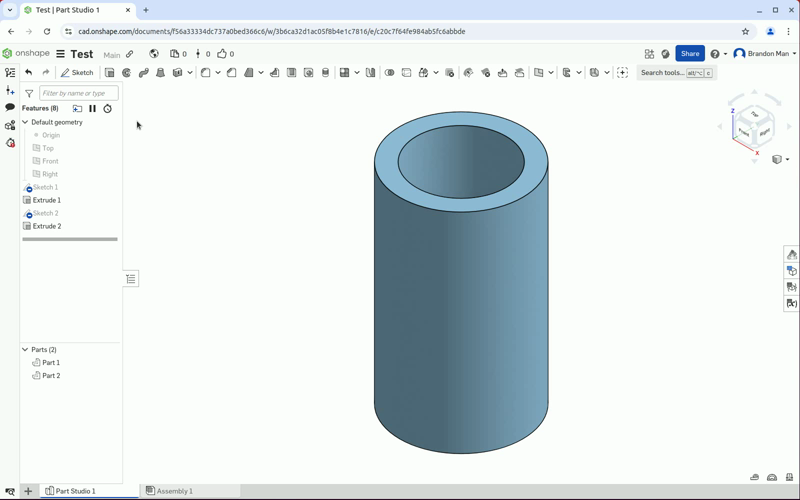
mouse_move(73, 189)
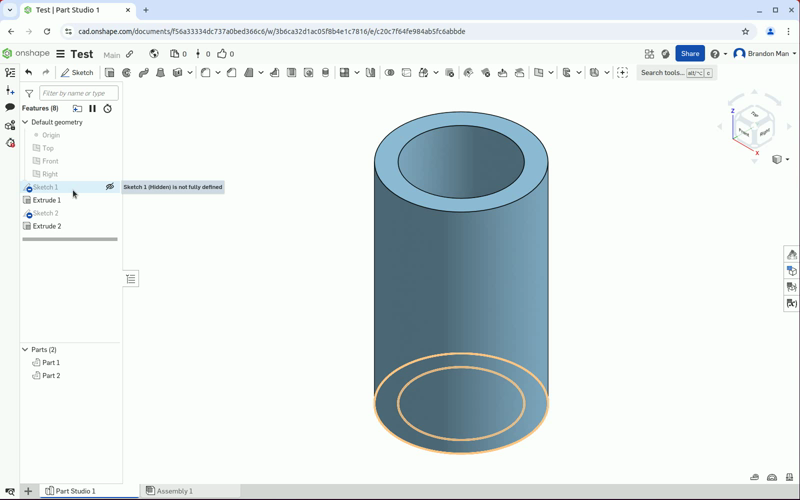
click(73, 189)